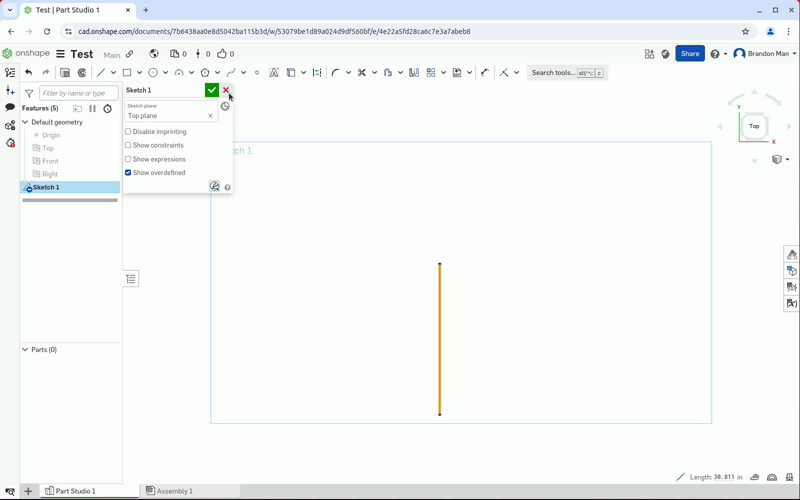
key(shift+h)
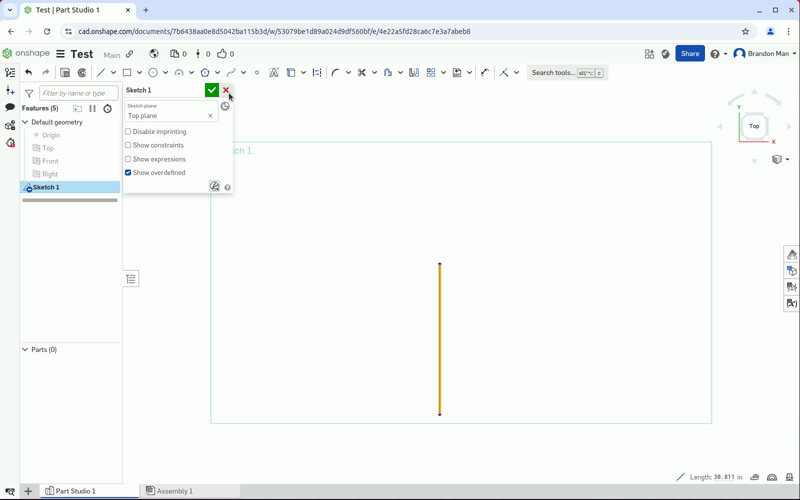
key(shift+s)
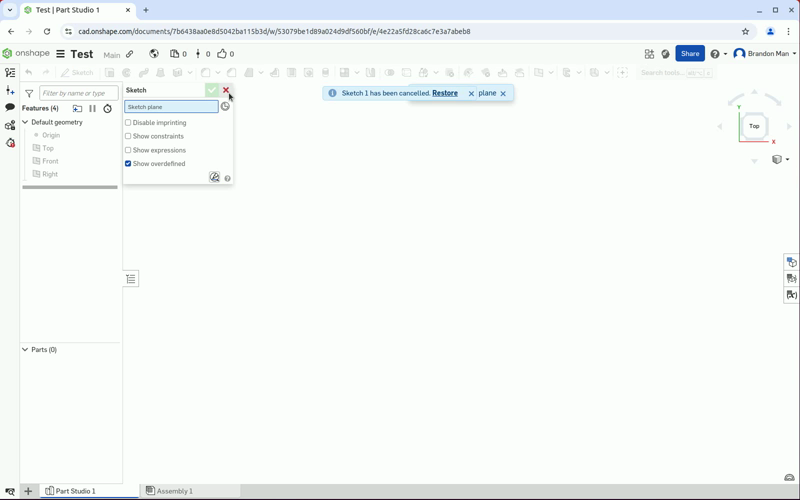
mouse_move(73, 150)
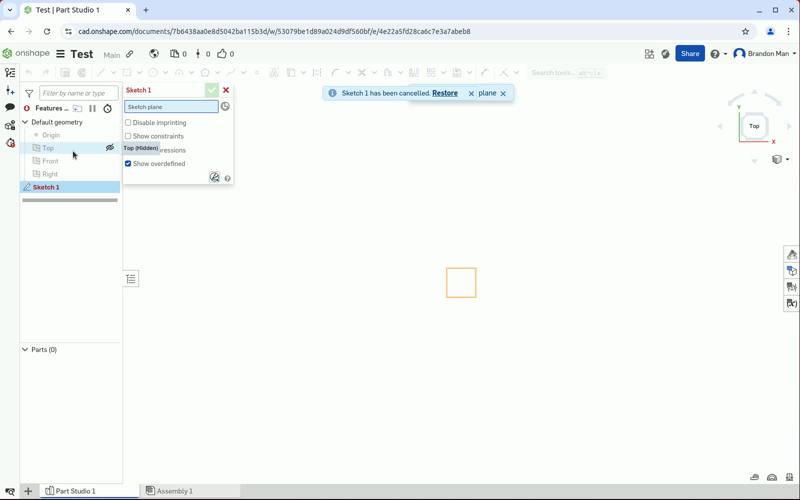
click(73, 150)
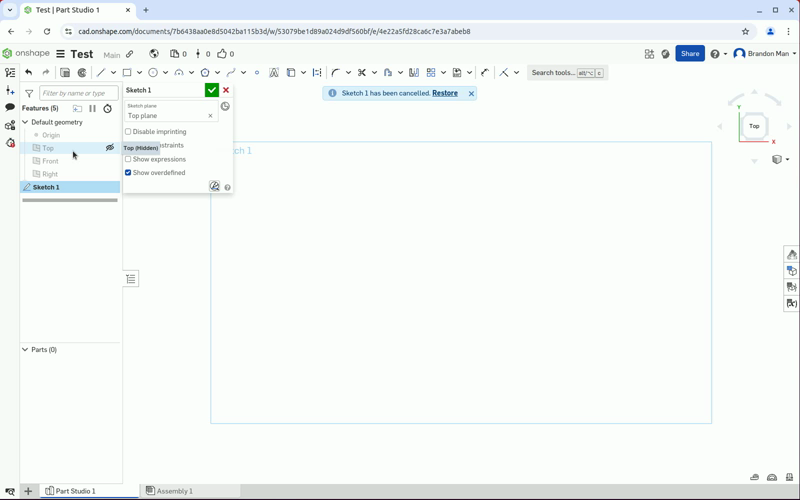
mouse_move(73, 352)
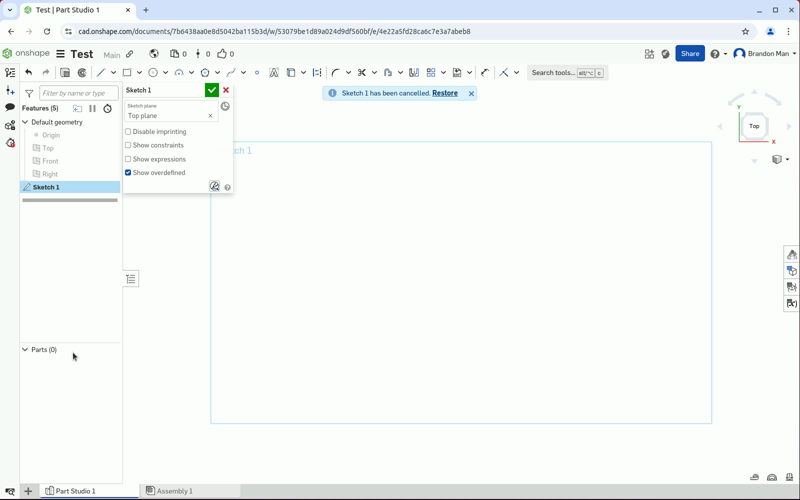
key(y)
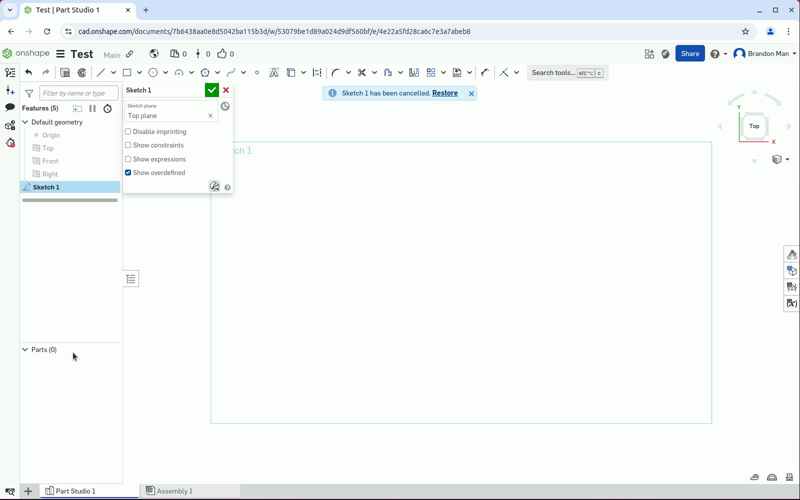
key(l)
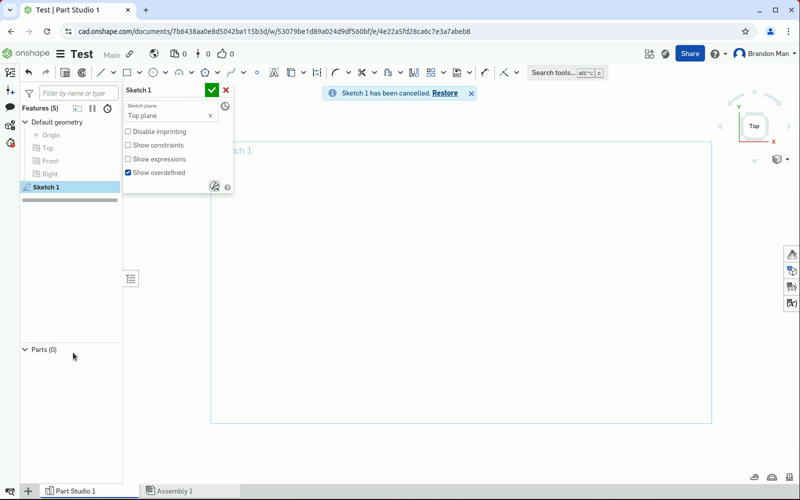
key_down(shift)
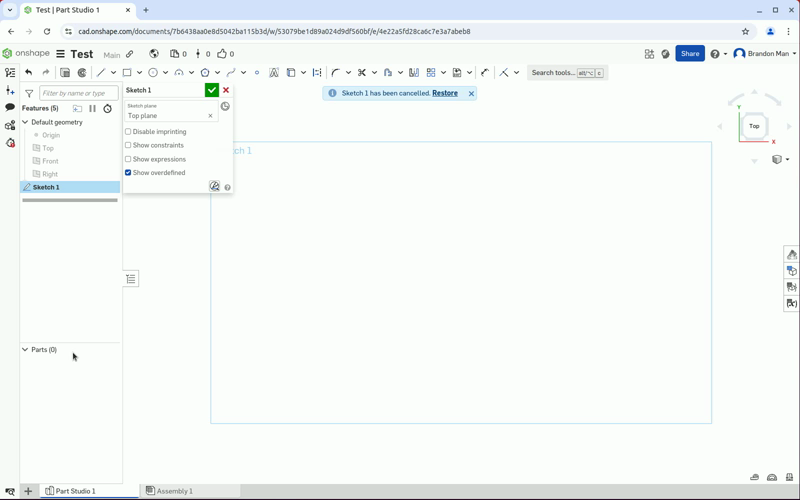
mouse_move(348, 368)
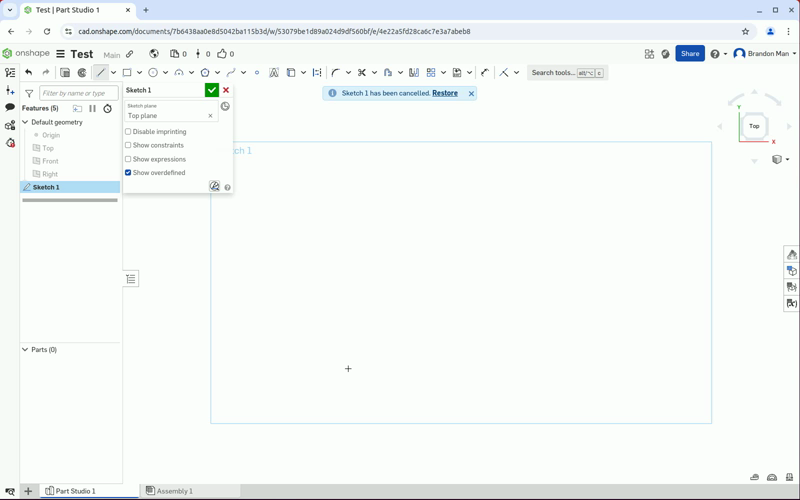
click(348, 368)
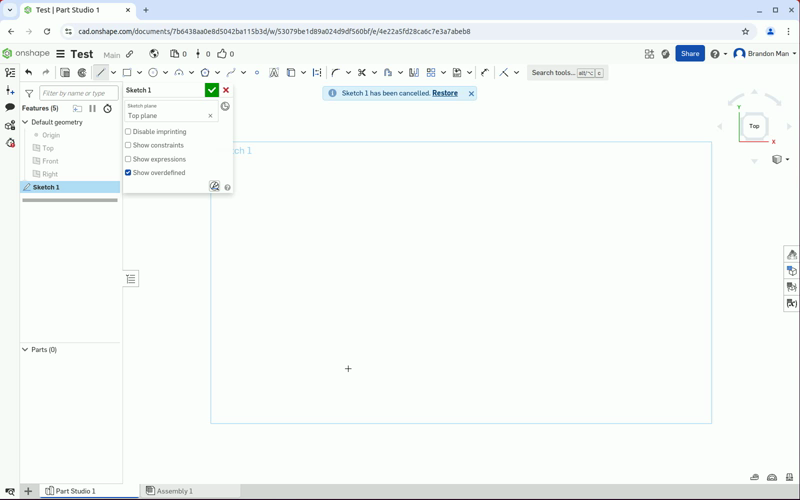
key_up(shift)
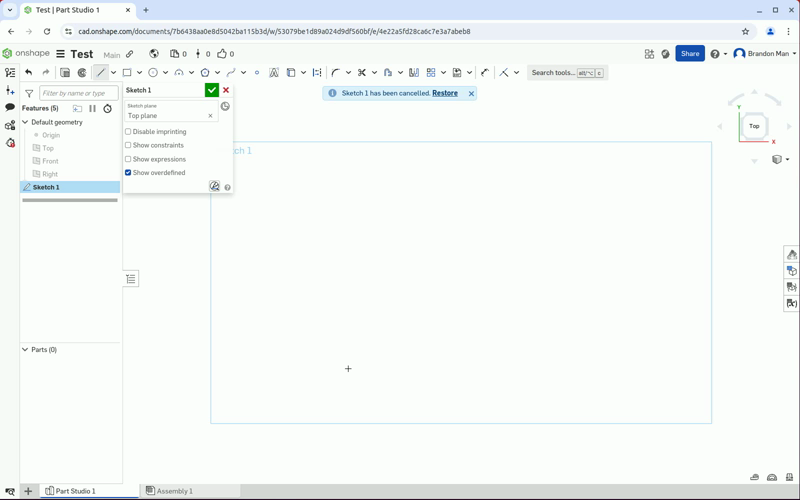
key_down(shift)
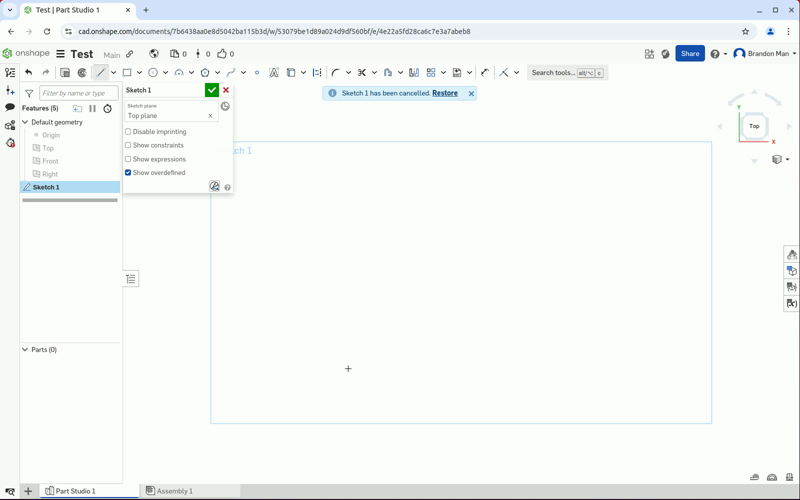
mouse_move(572, 368)
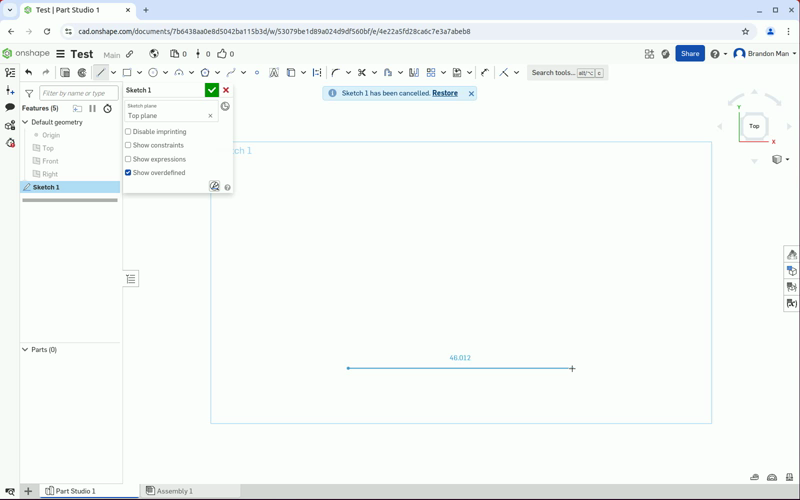
click(572, 368)
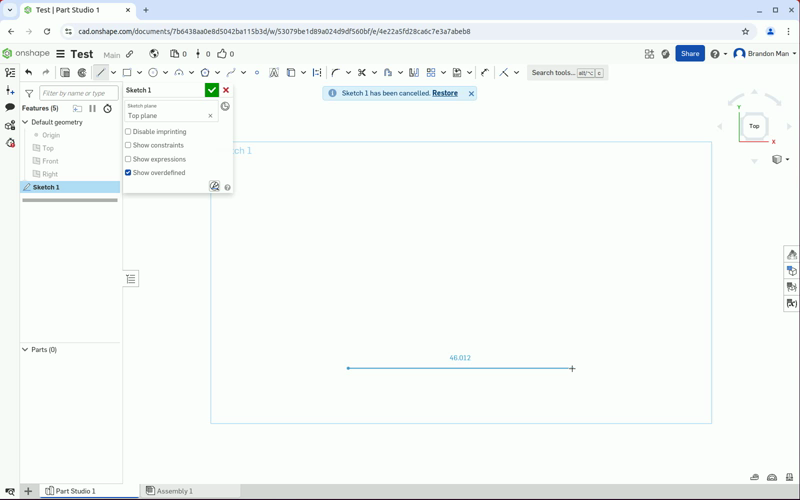
key_up(shift)
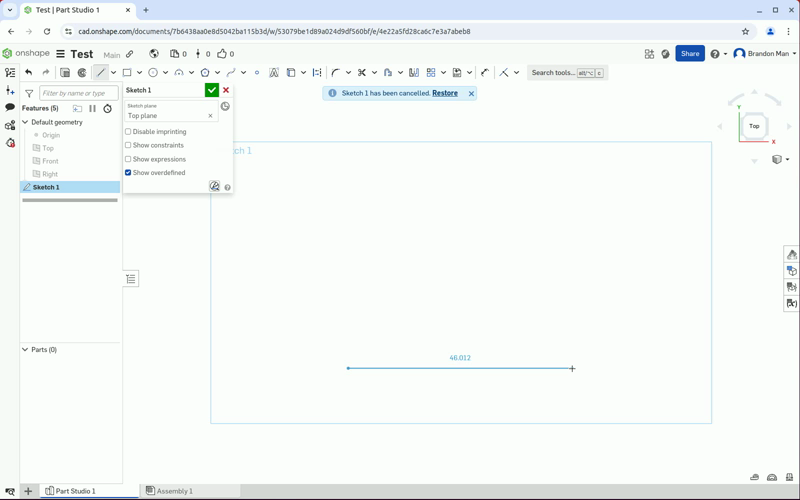
key_down(shift)
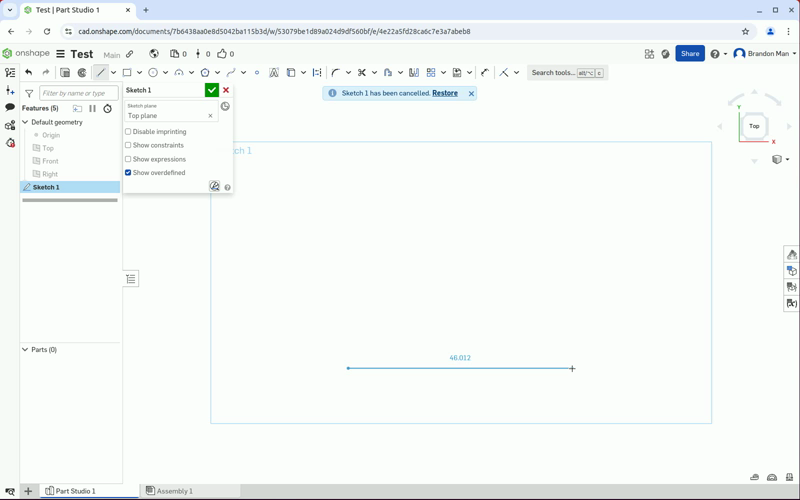
mouse_move(572, 198)
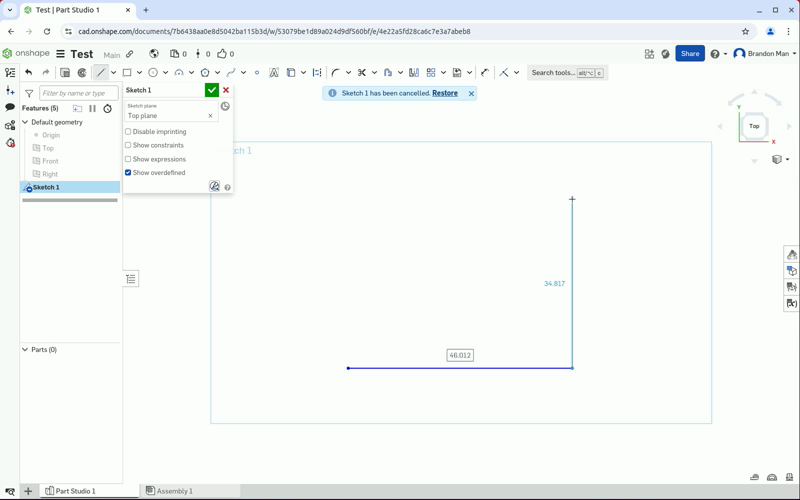
click(572, 198)
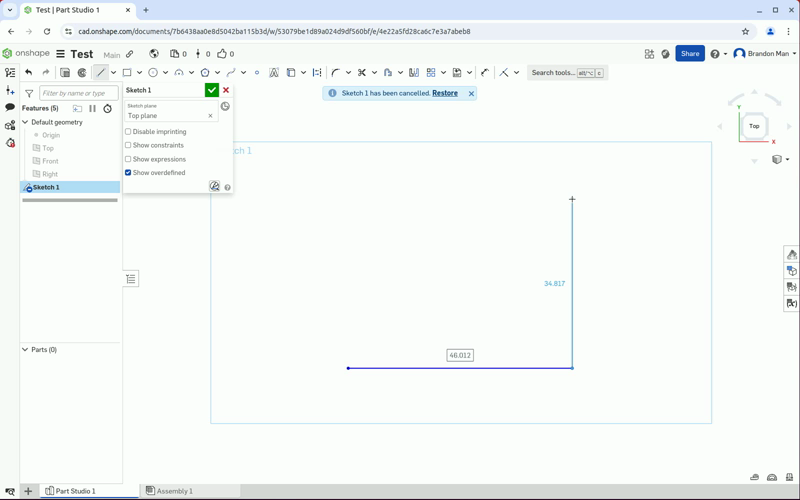
key_up(shift)
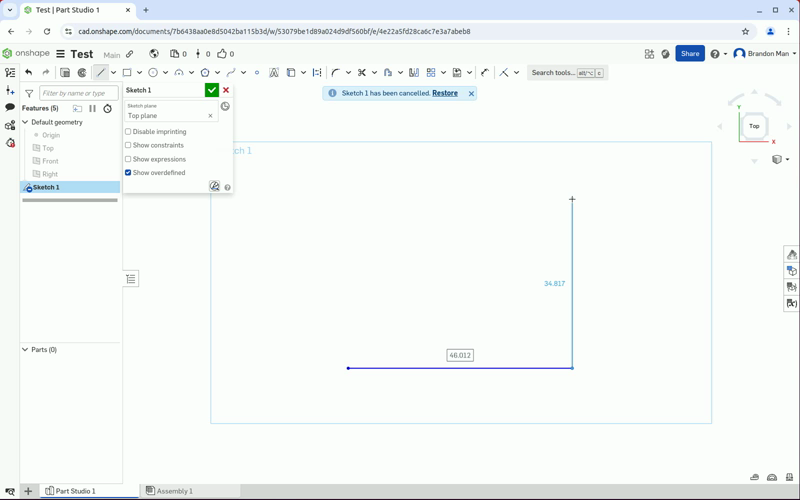
key_down(shift)
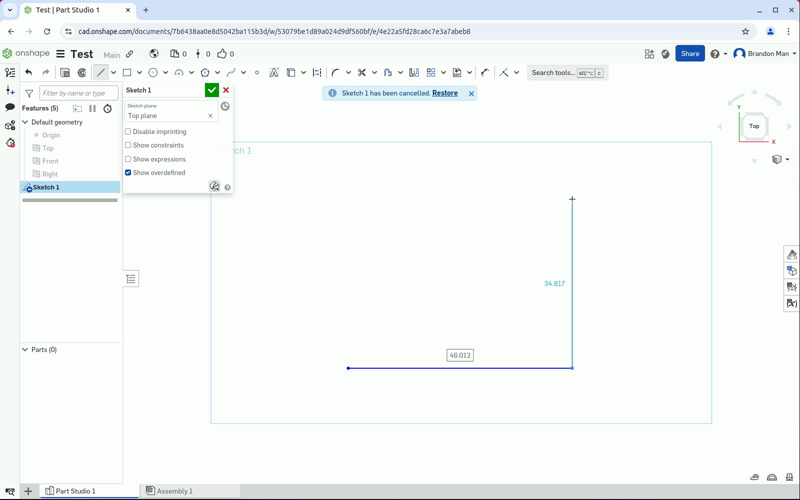
mouse_move(348, 198)
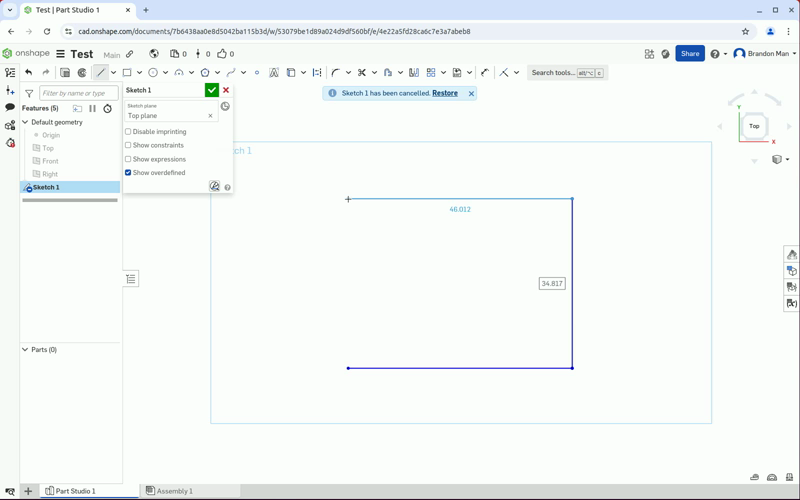
click(348, 198)
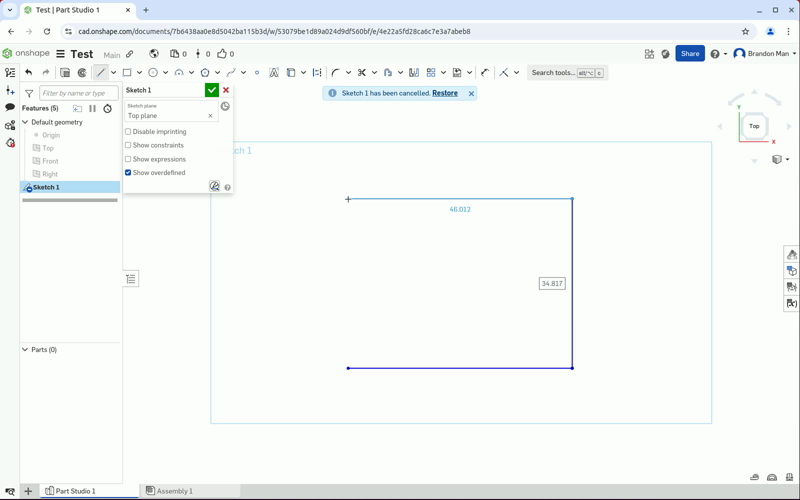
key_up(shift)
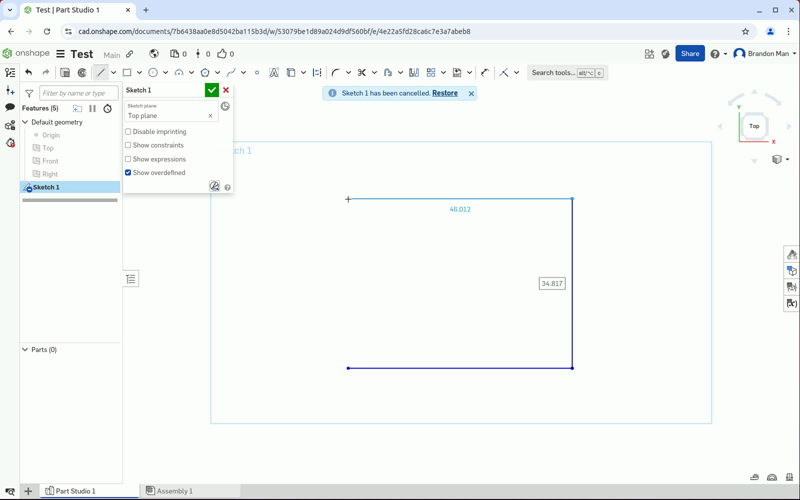
key_down(shift)
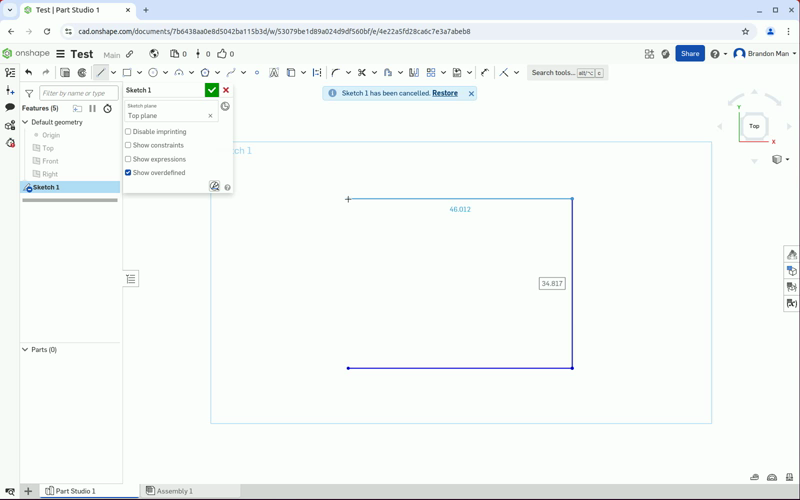
mouse_move(348, 368)
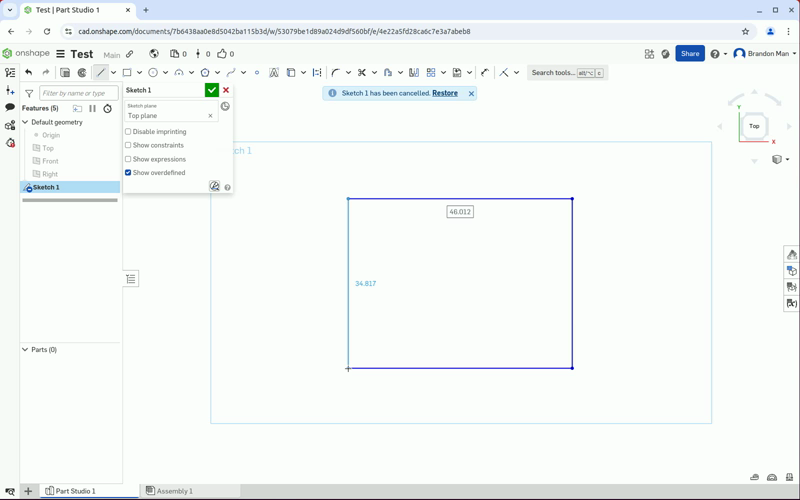
key_up(shift)
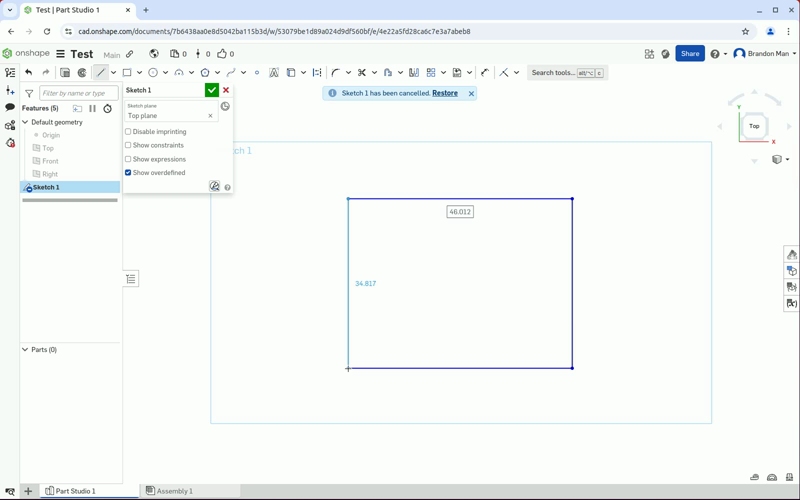
click(348, 368)
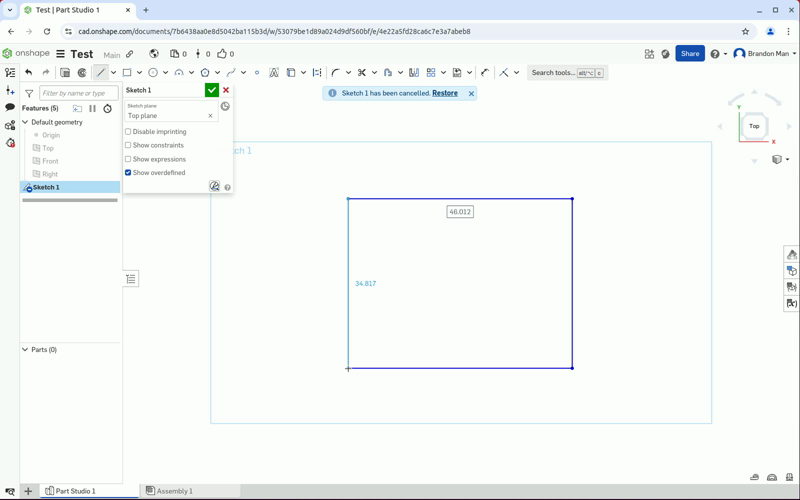
key(esc)
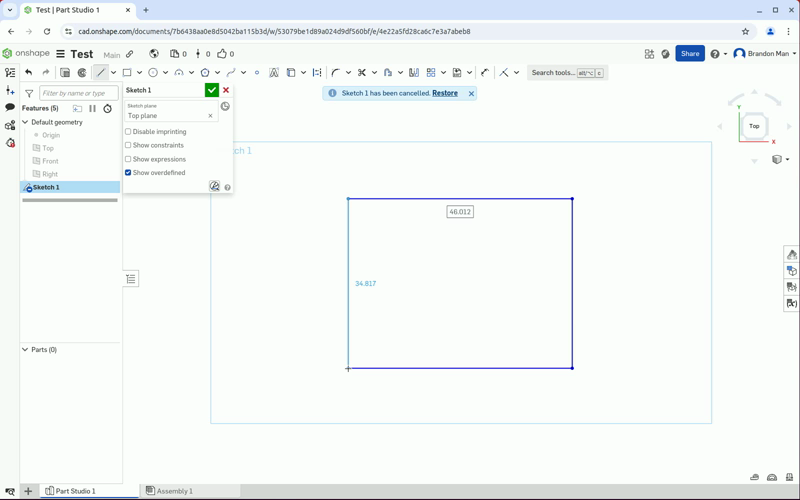
mouse_move(415, 319)
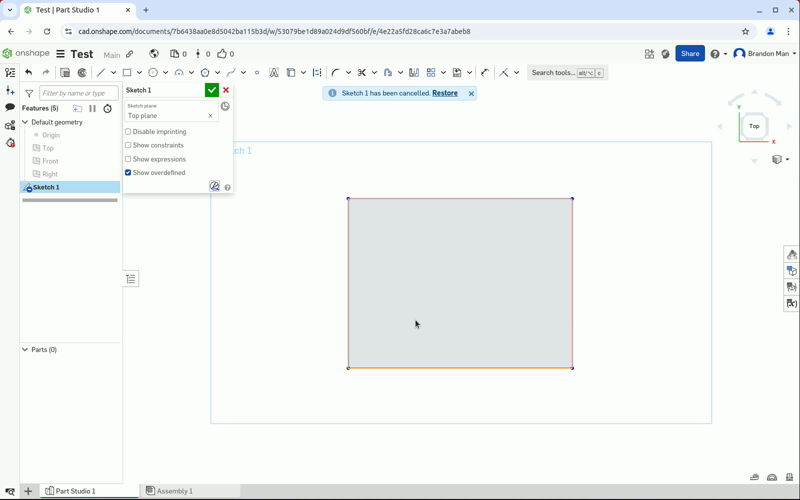
click(415, 319)
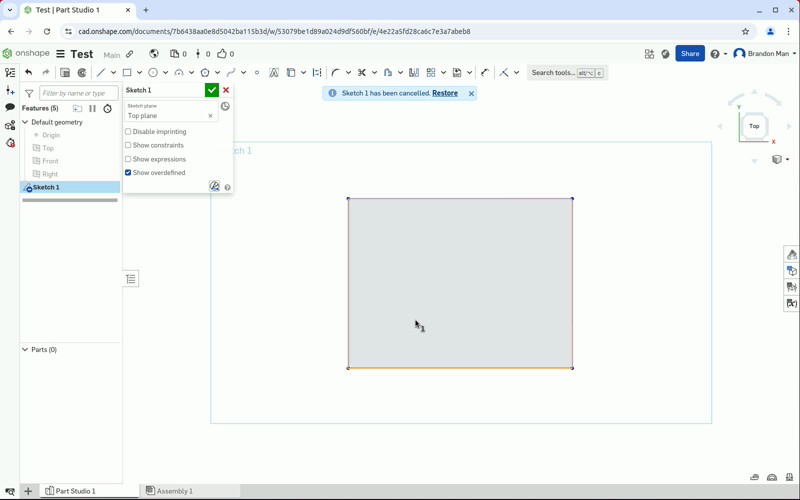
mouse_move(73, 352)
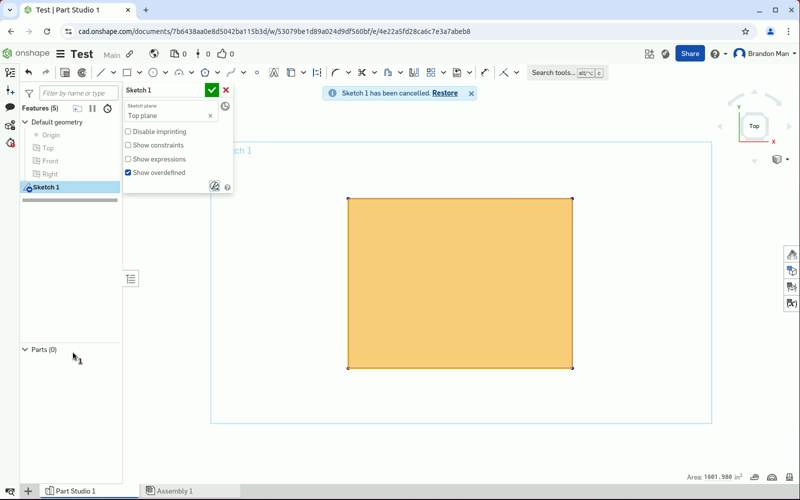
key(shift+y)
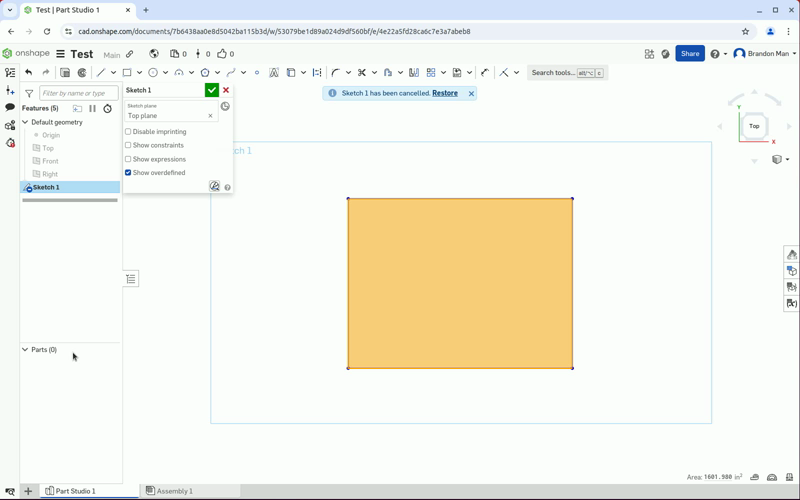
key(shift+e)
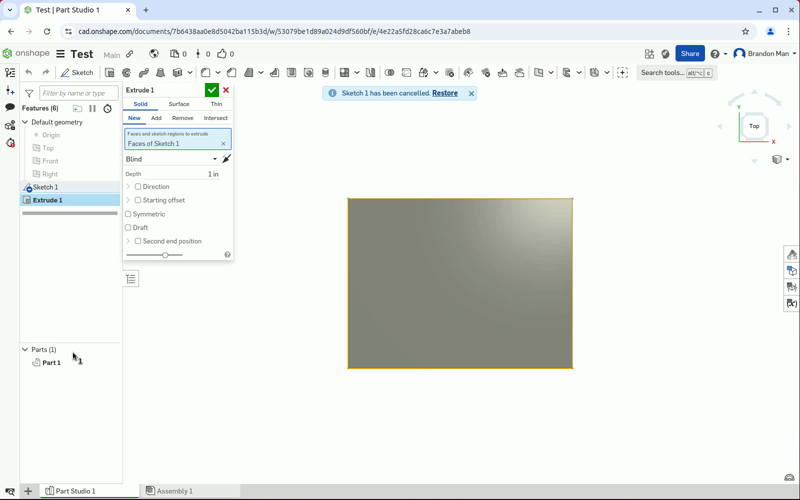
mouse_move(143, 106)
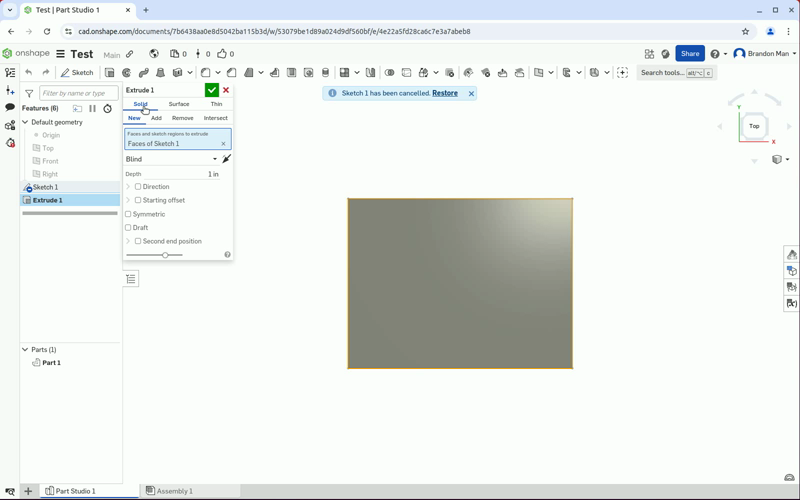
click(143, 106)
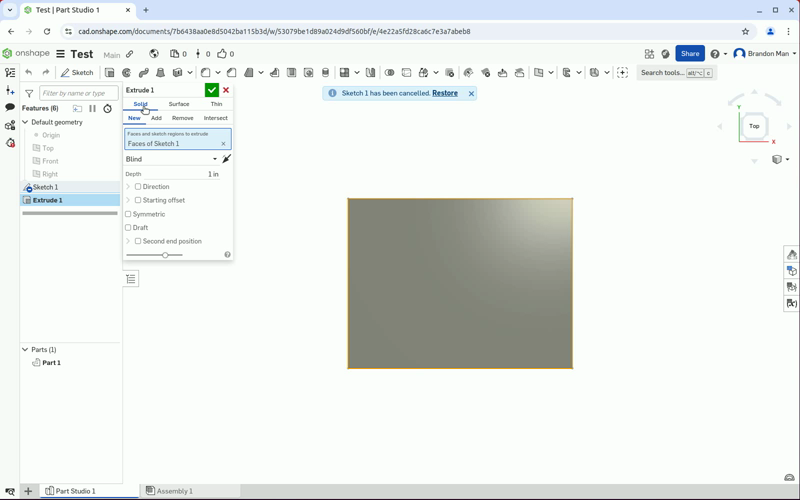
mouse_move(137, 120)
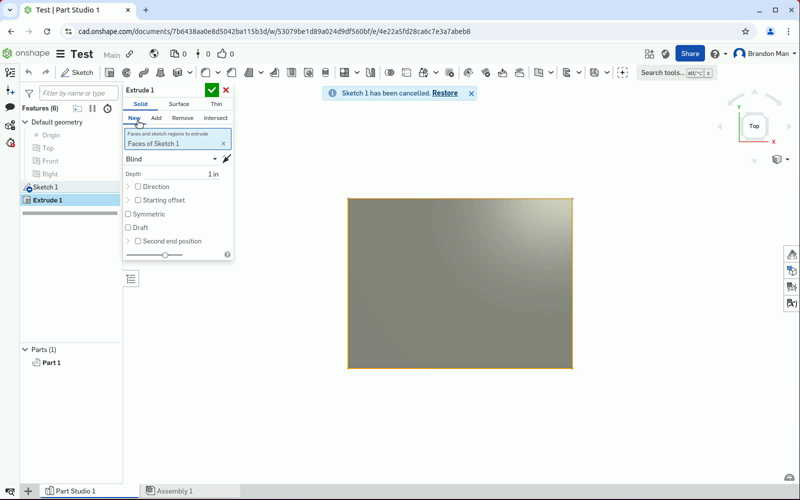
click(137, 120)
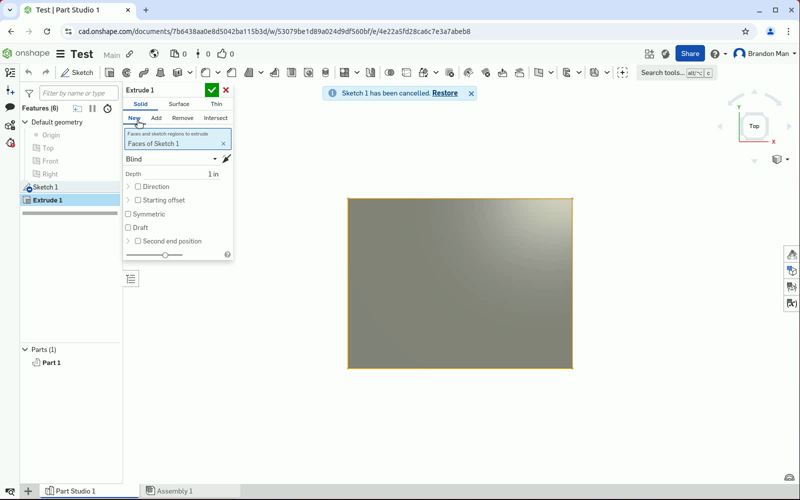
key(tab, 4)
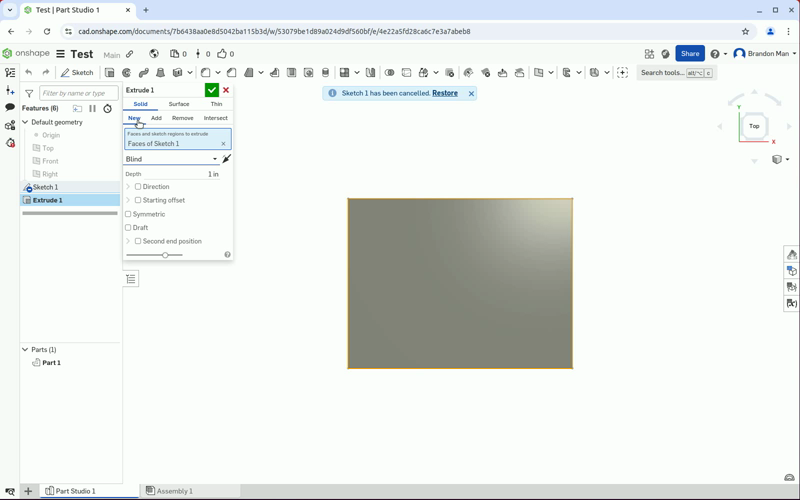
text(11.313)
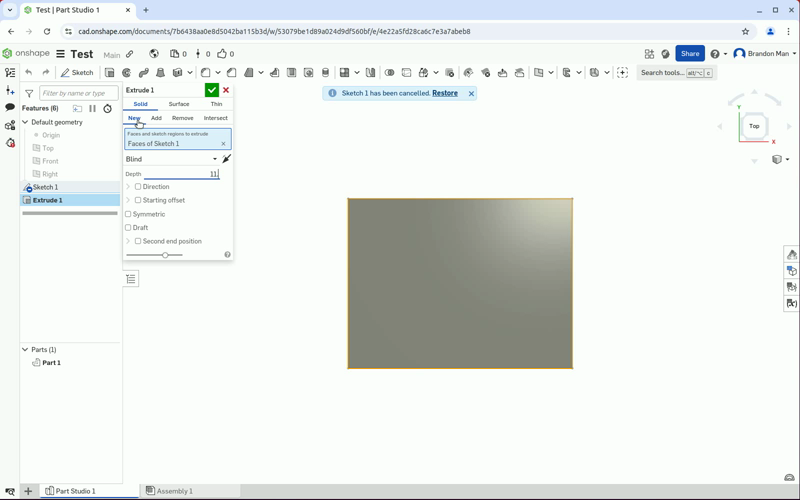
key(enter)
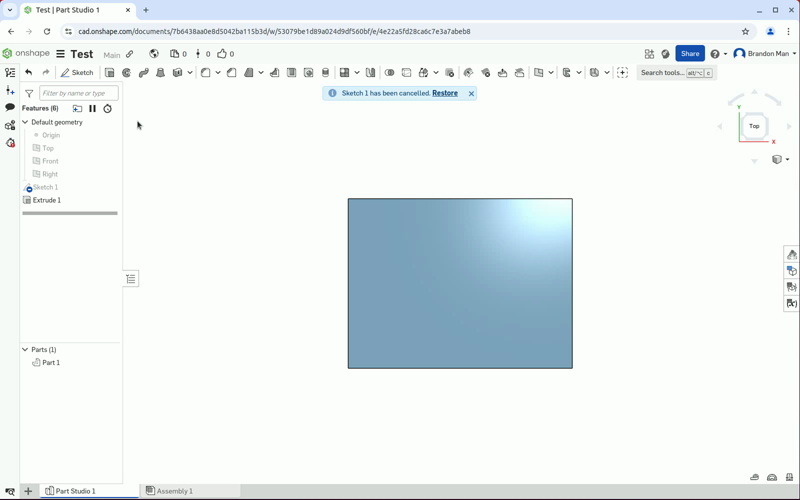
key(shift+h)
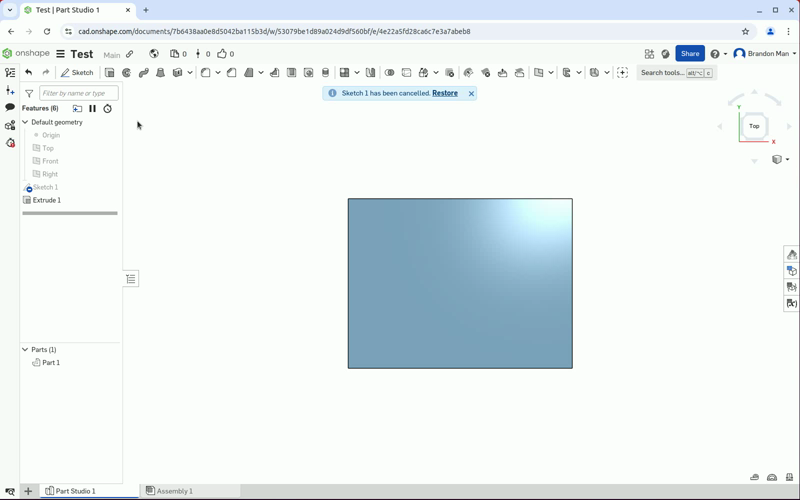
key(shift+h)
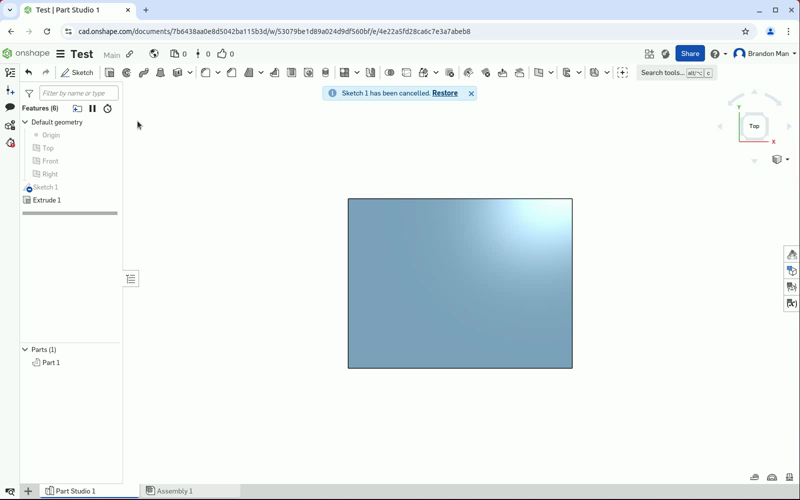
mouse_move(73, 189)
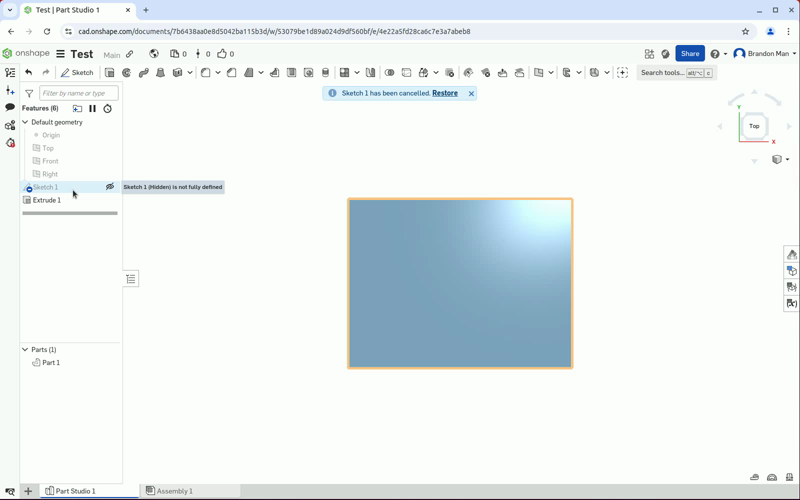
click(73, 189)
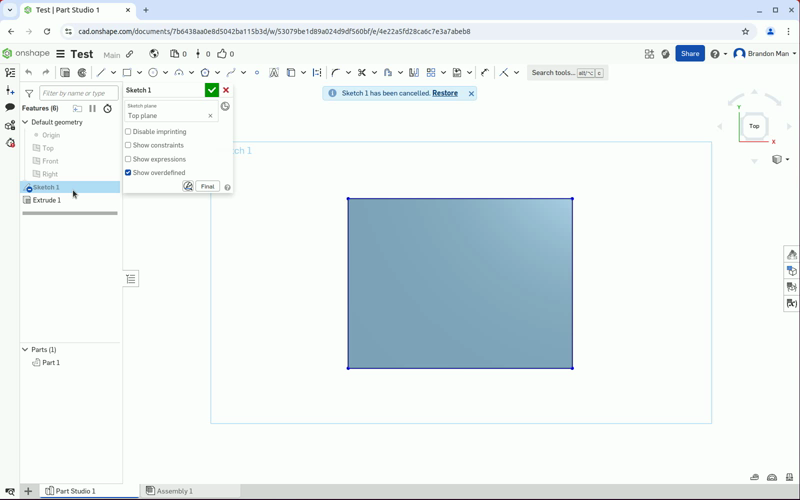
mouse_move(229, 92)
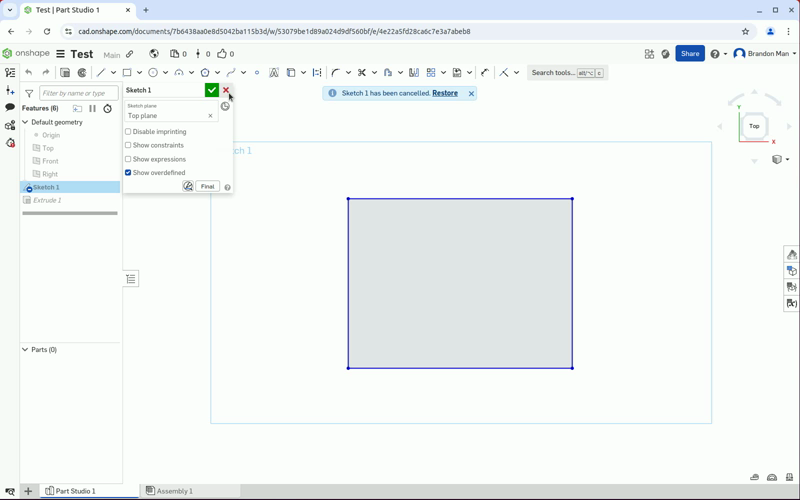
click(229, 92)
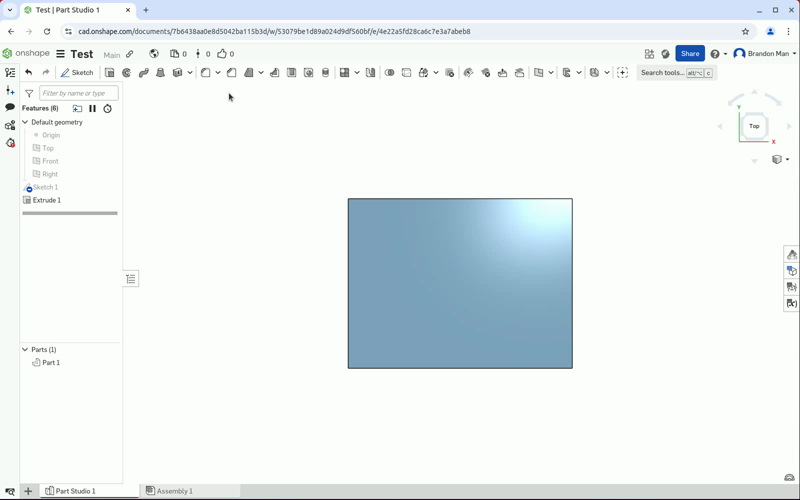
mouse_move(541, 75)
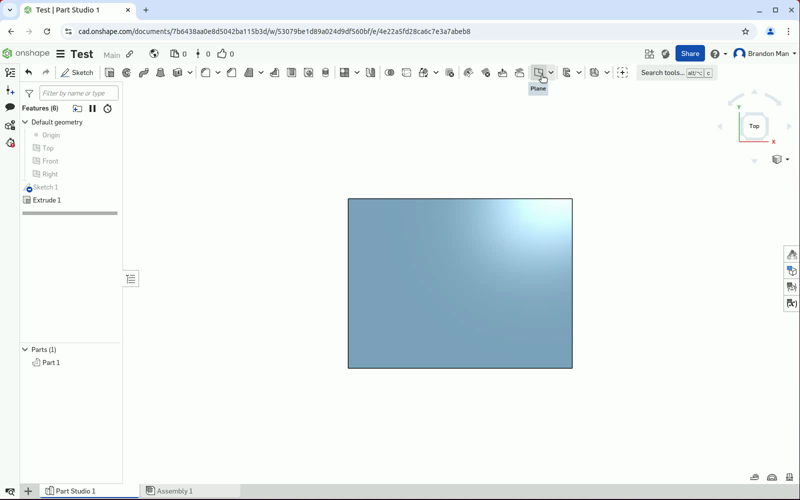
click(541, 75)
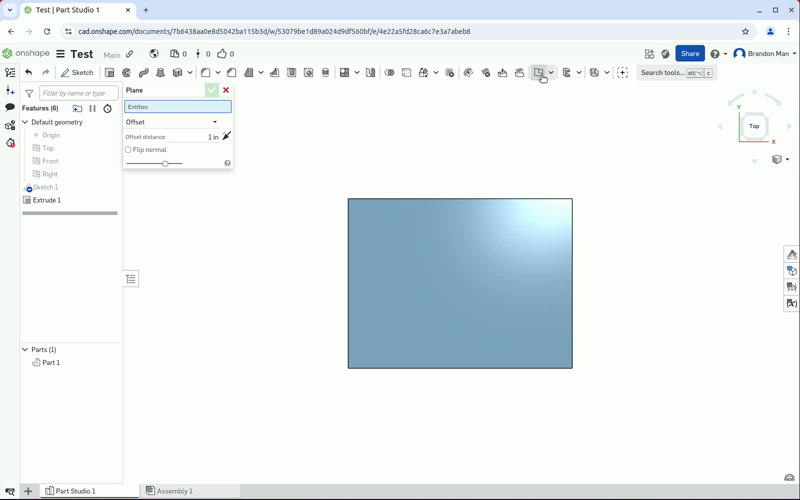
mouse_move(73, 150)
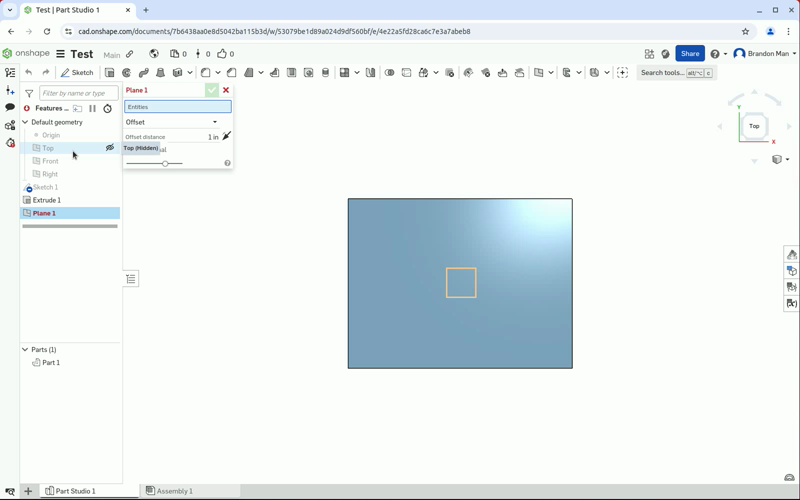
click(73, 150)
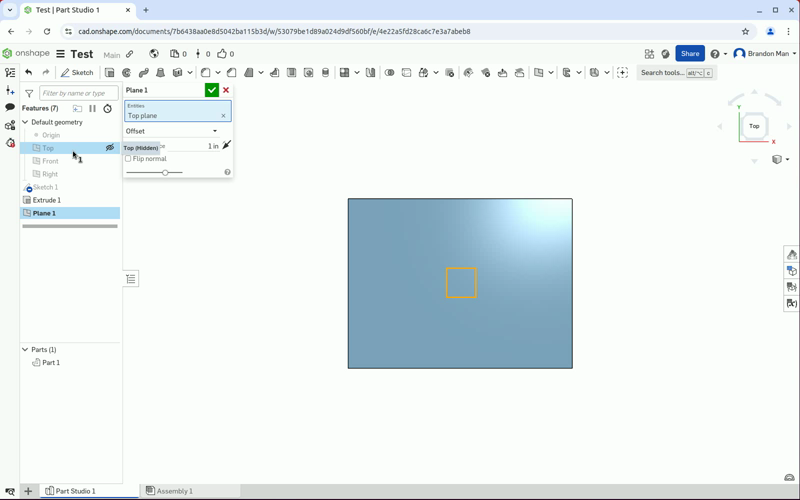
key(tab, 2)
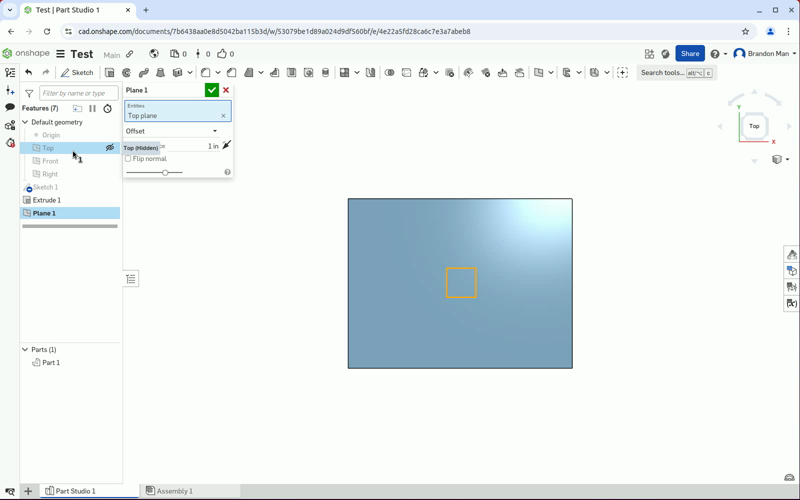
text(11.308)
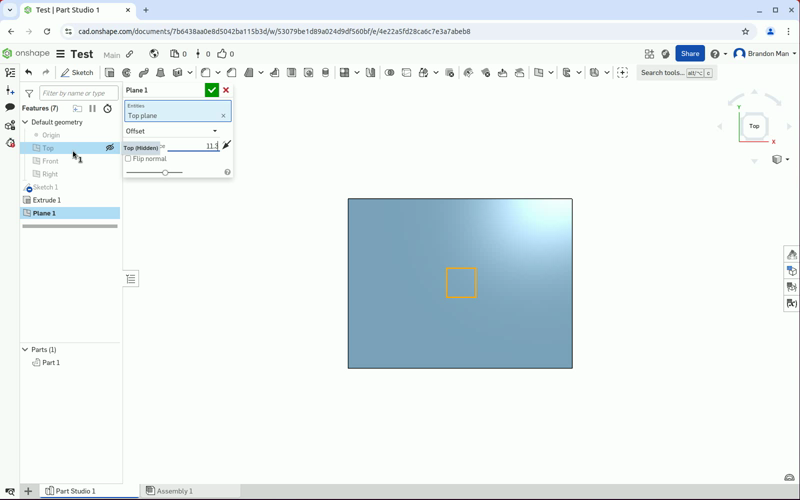
key(enter, 2)
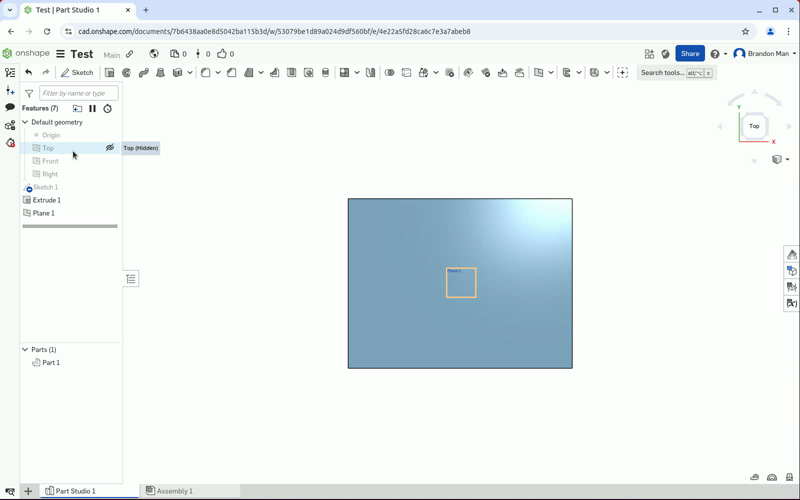
key(shift+s)
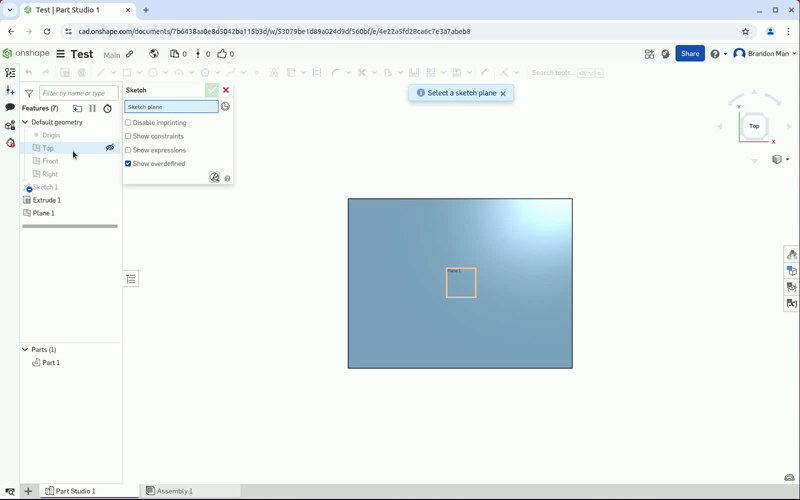
mouse_move(73, 215)
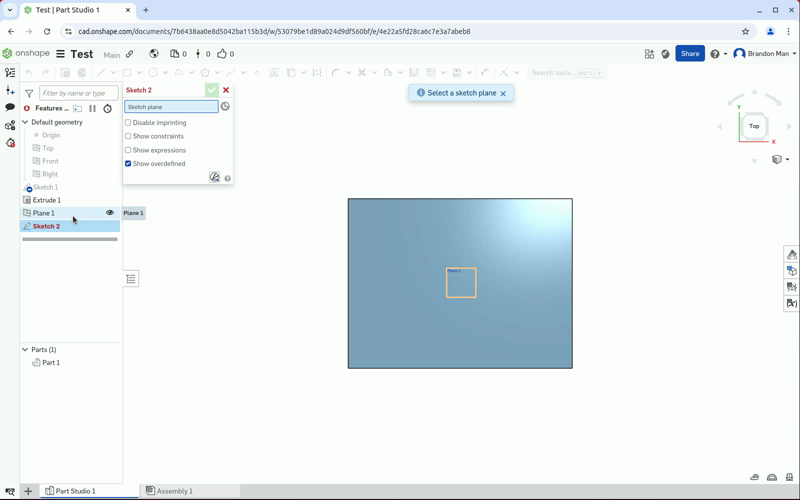
click(73, 215)
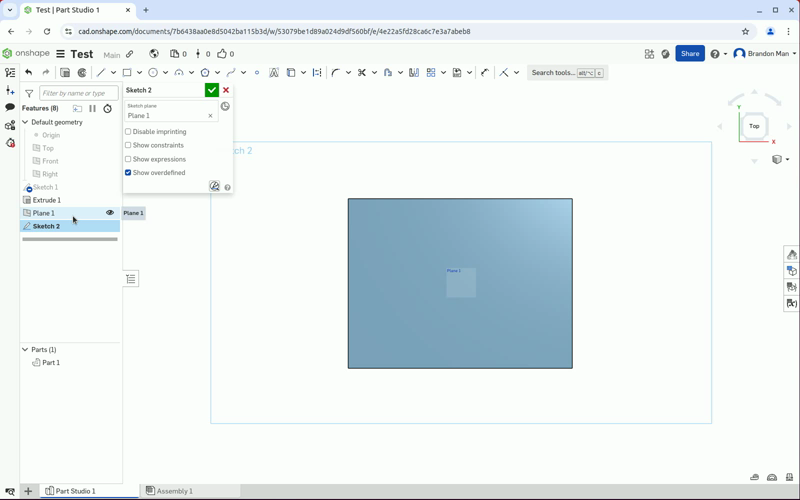
mouse_move(73, 352)
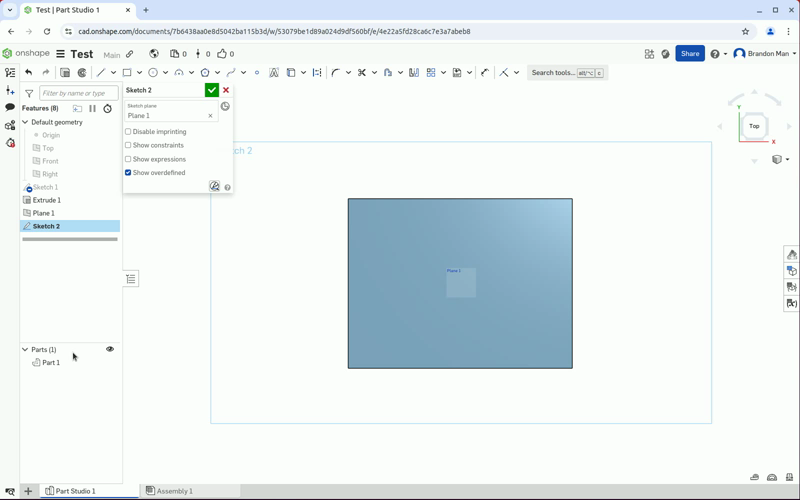
key(y)
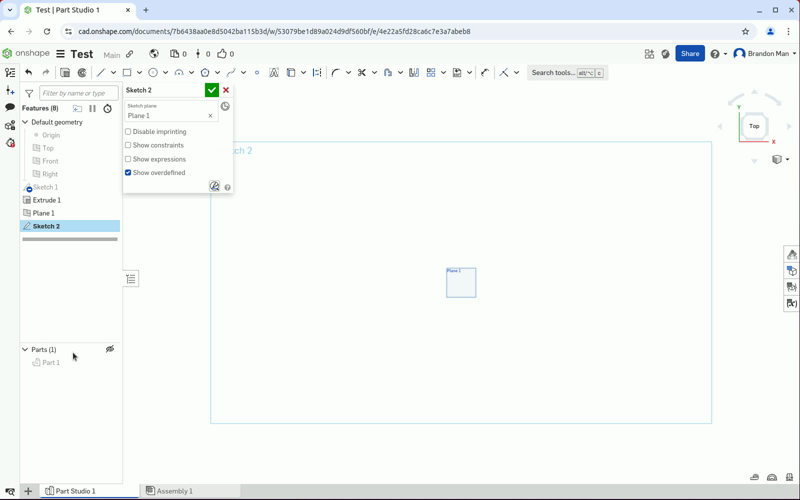
key(l)
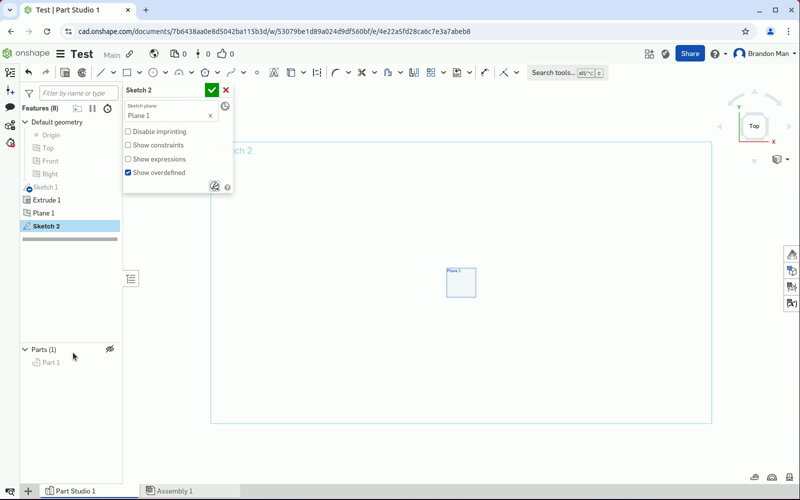
key_down(shift)
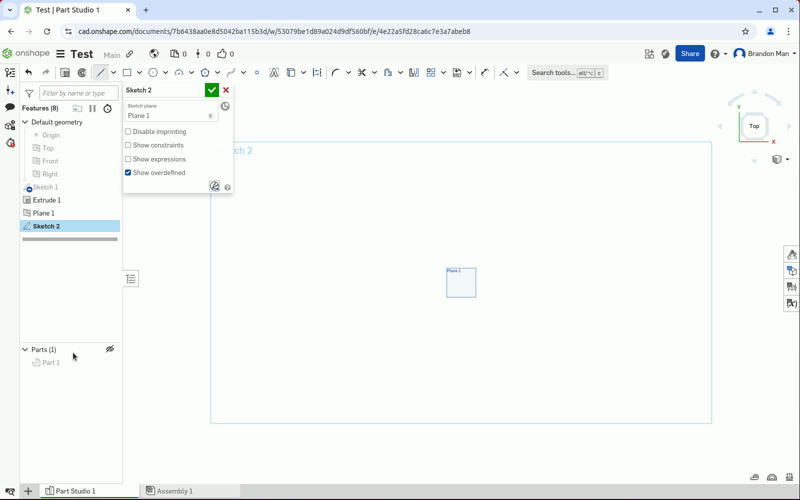
mouse_move(358, 365)
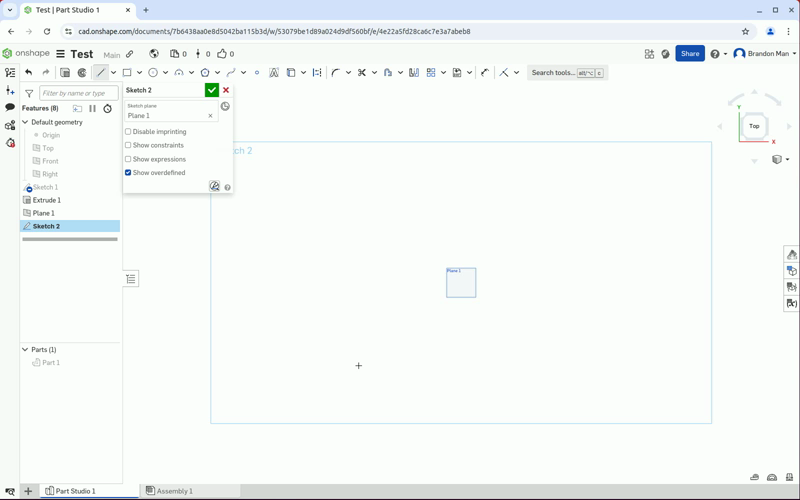
click(358, 365)
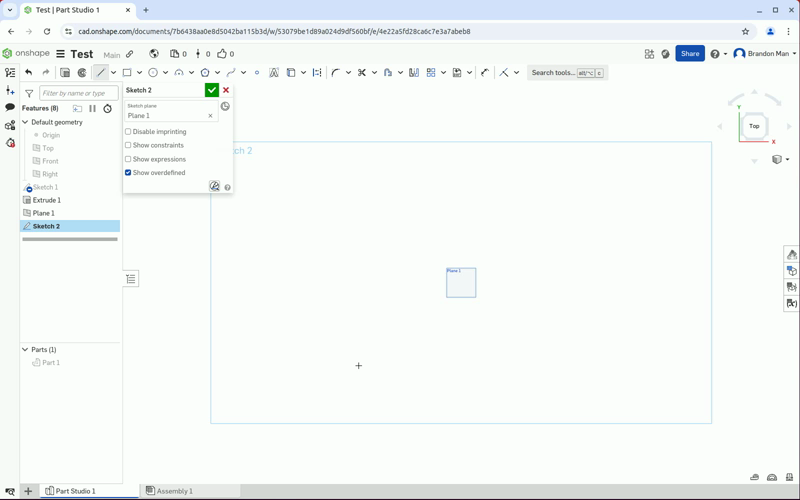
key_up(shift)
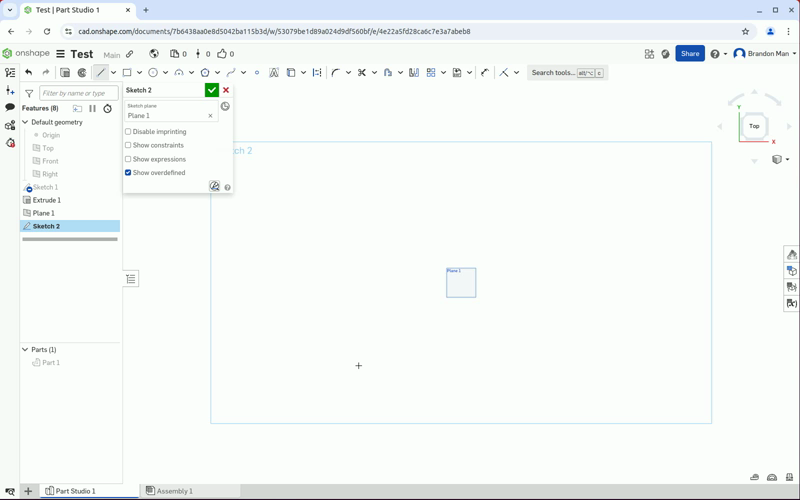
key_down(shift)
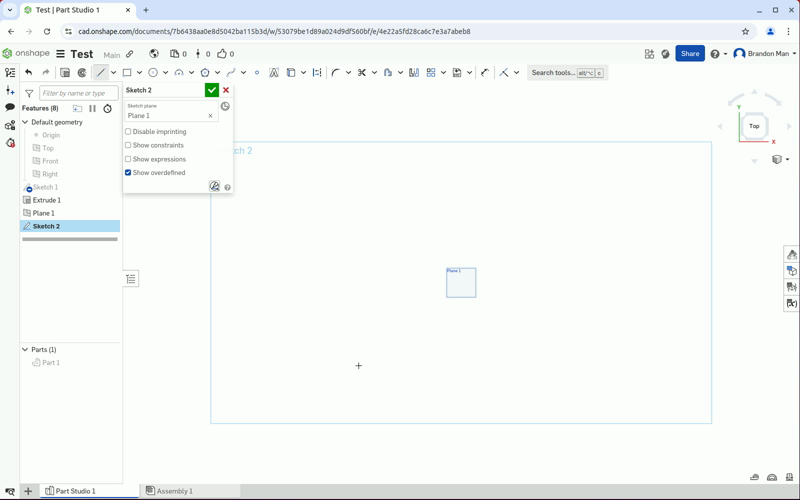
mouse_move(560, 365)
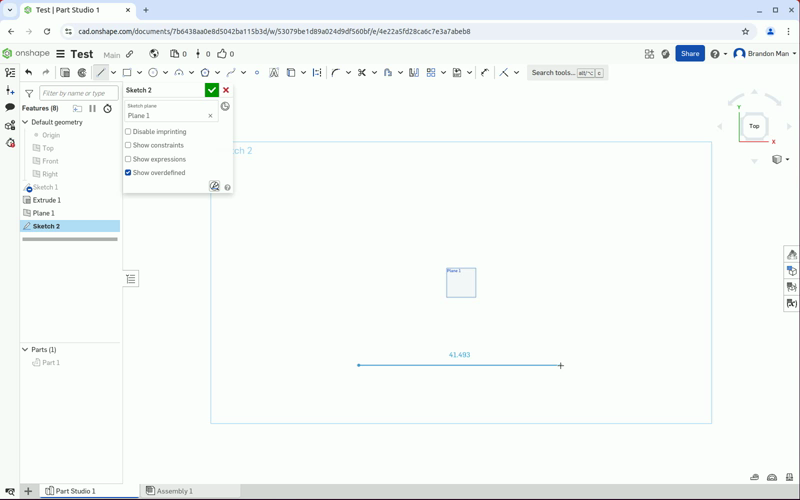
click(560, 365)
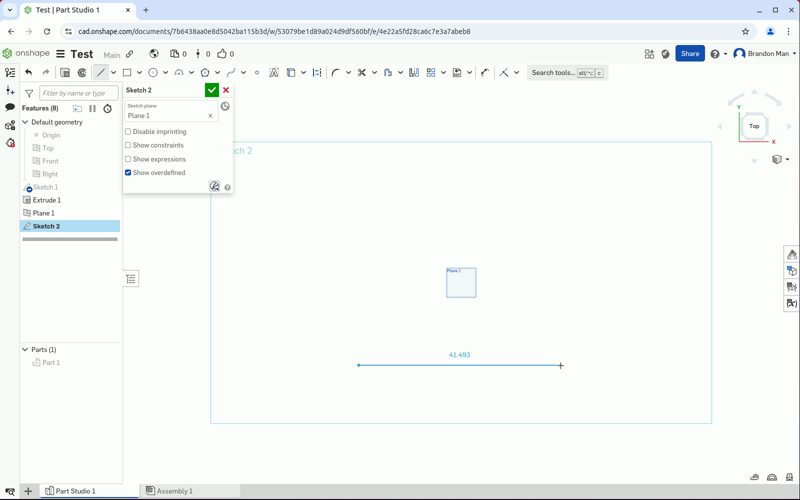
key_up(shift)
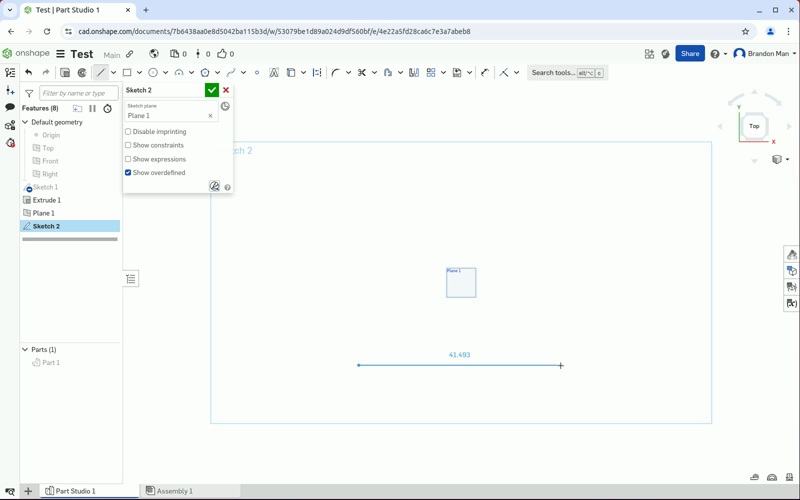
key_down(shift)
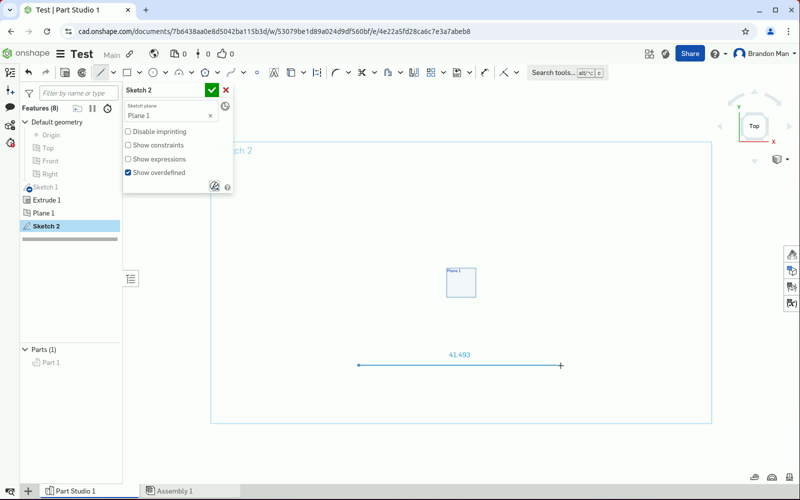
mouse_move(560, 201)
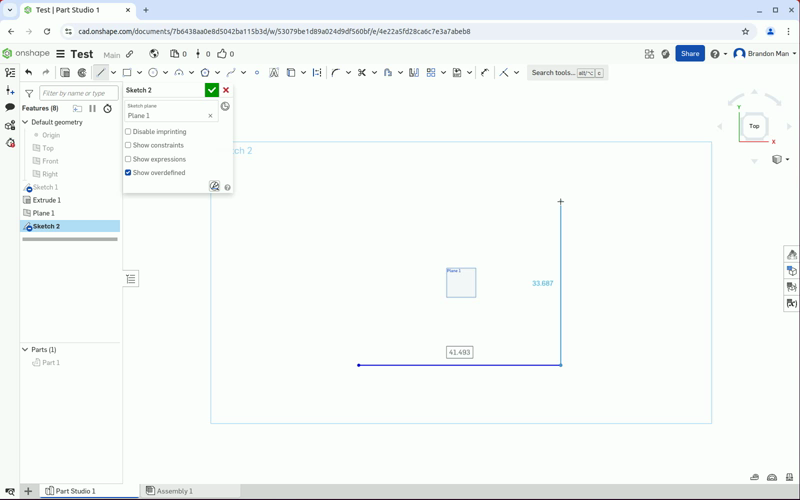
click(560, 201)
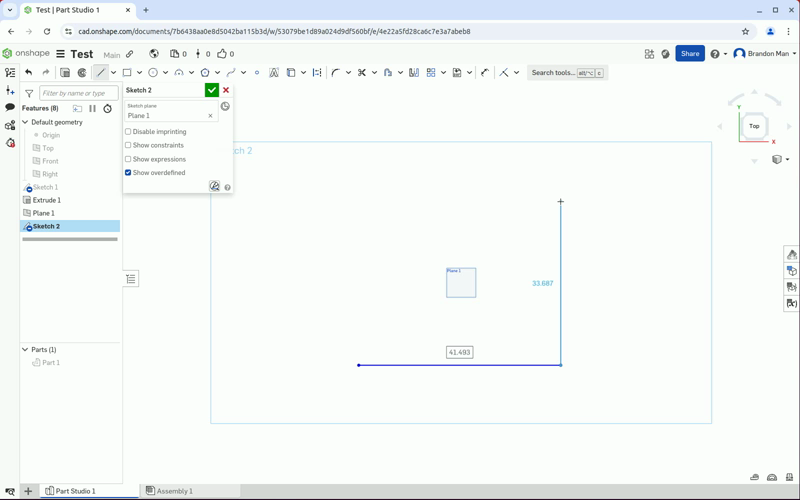
key_up(shift)
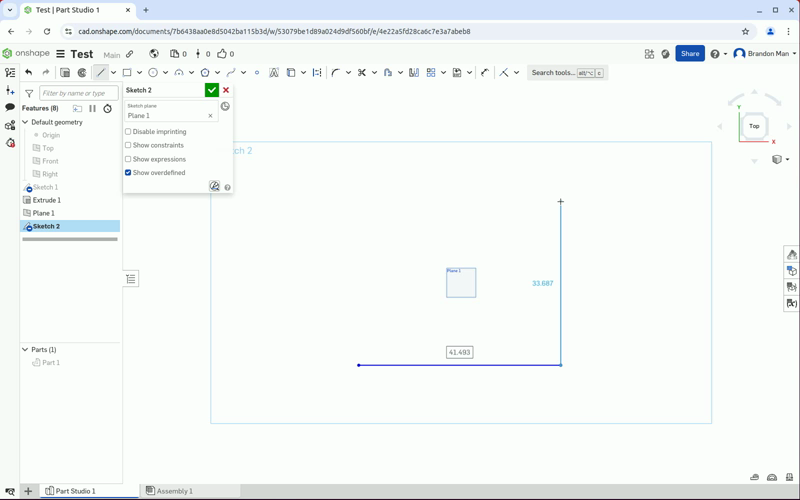
key_down(shift)
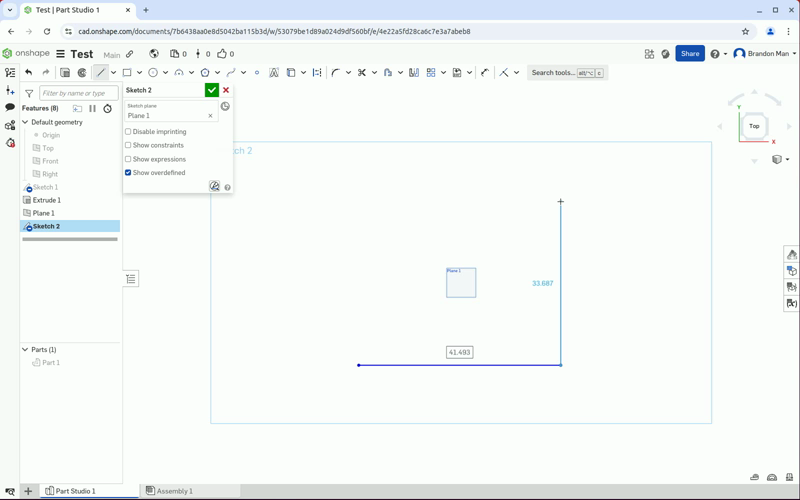
mouse_move(358, 201)
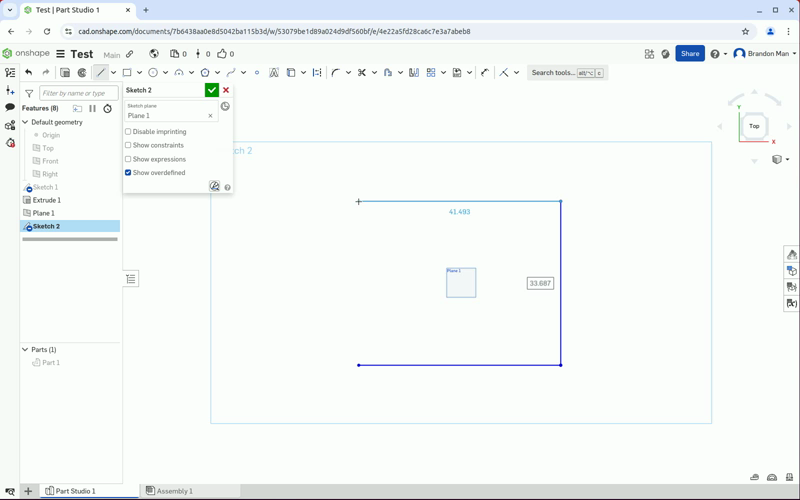
click(358, 201)
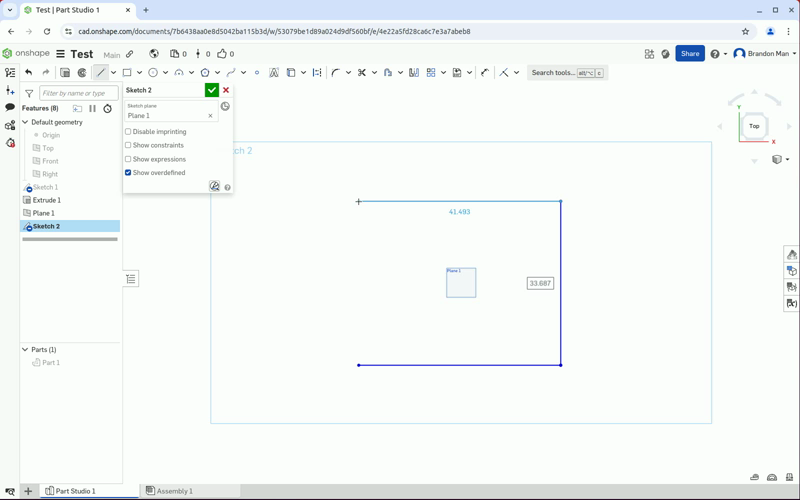
key_up(shift)
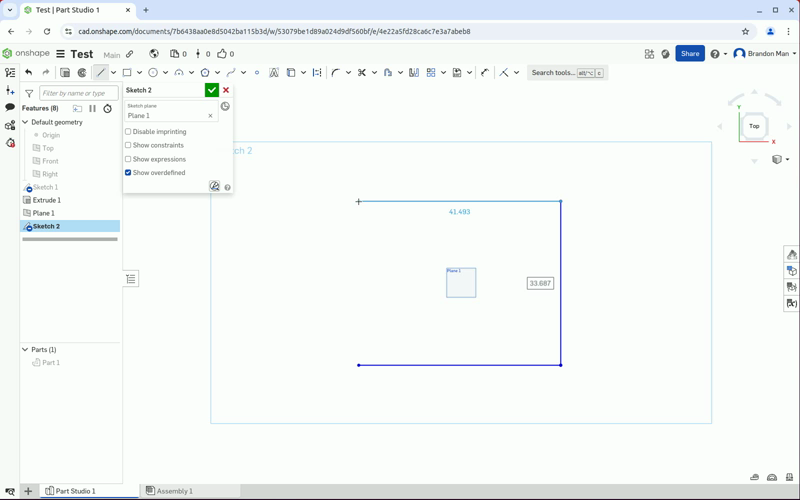
key_down(shift)
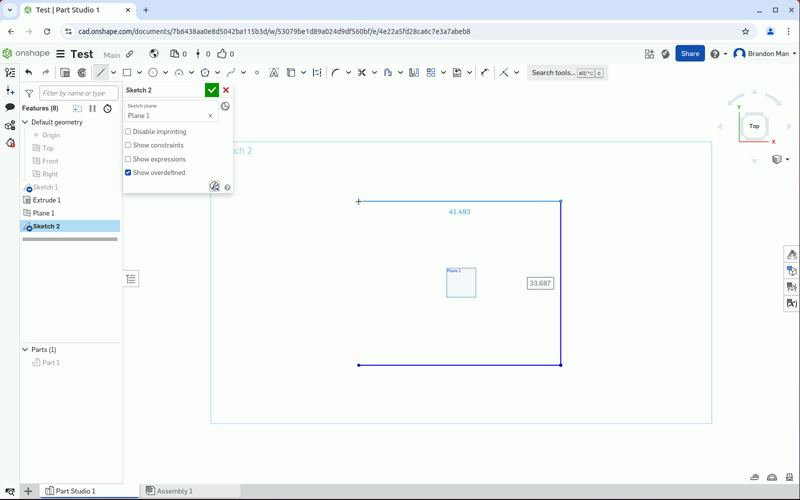
mouse_move(358, 365)
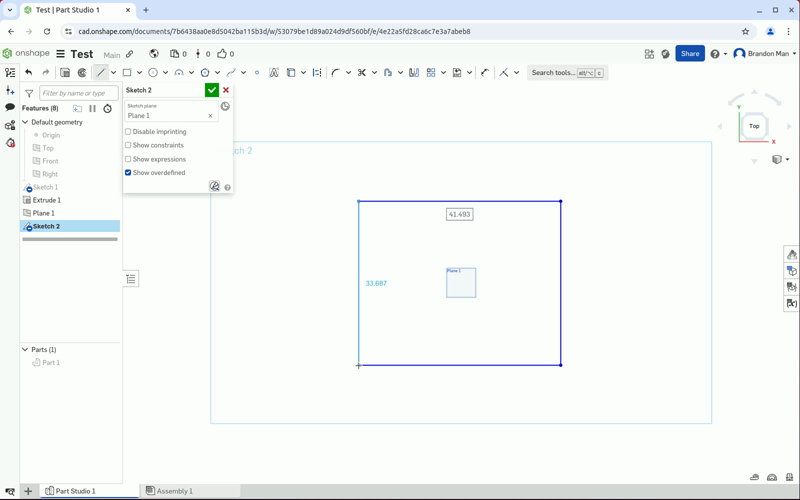
key_up(shift)
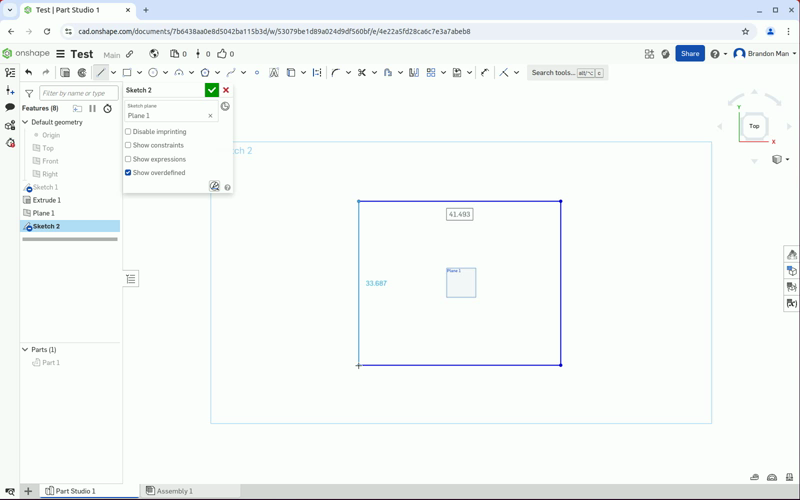
click(358, 365)
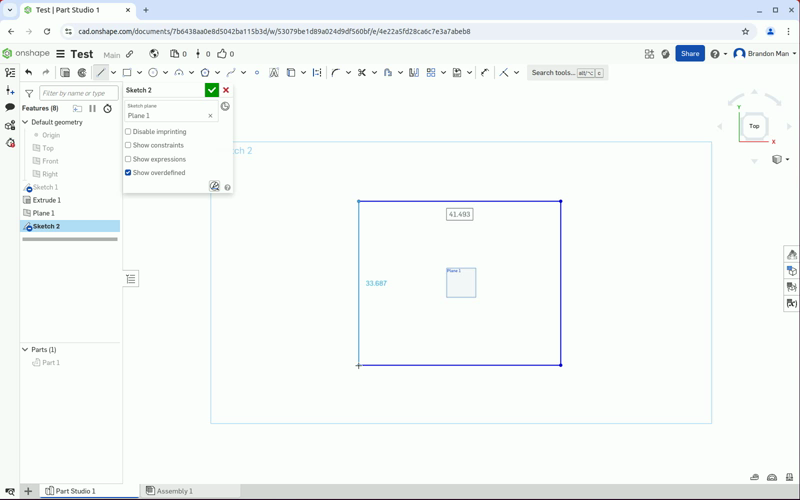
key(esc)
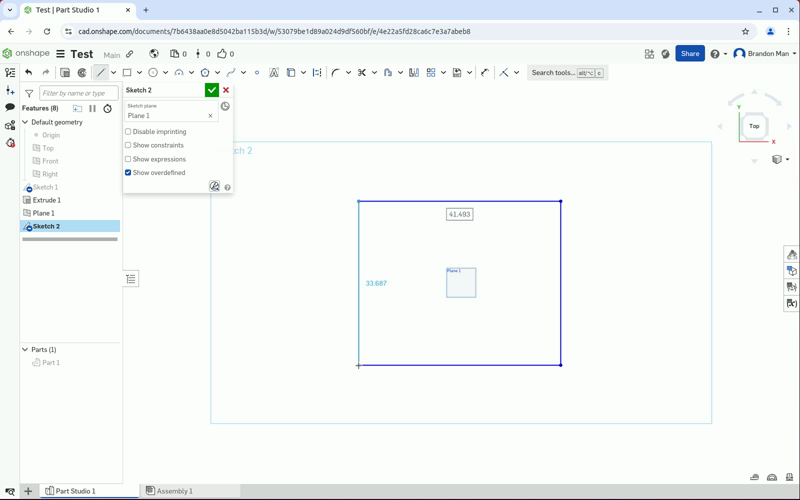
mouse_move(457, 290)
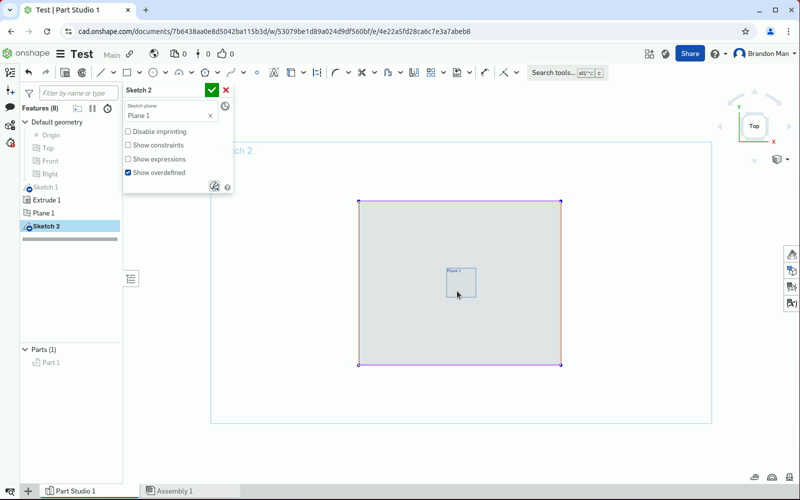
click(457, 290)
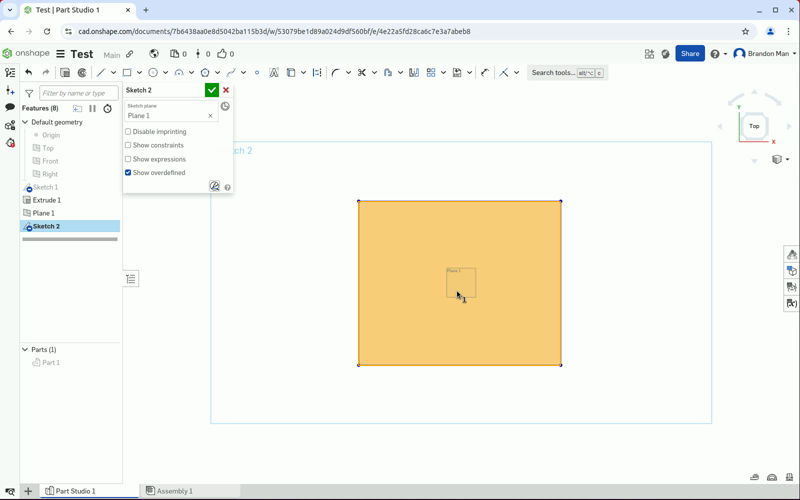
mouse_move(73, 352)
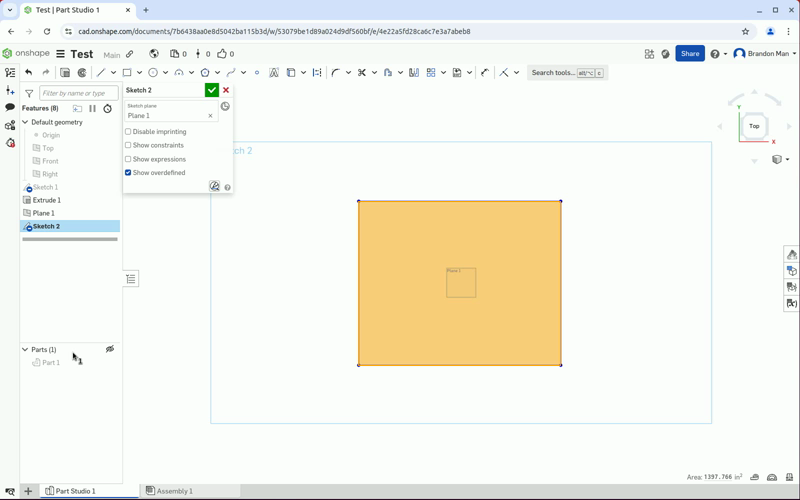
key(shift+y)
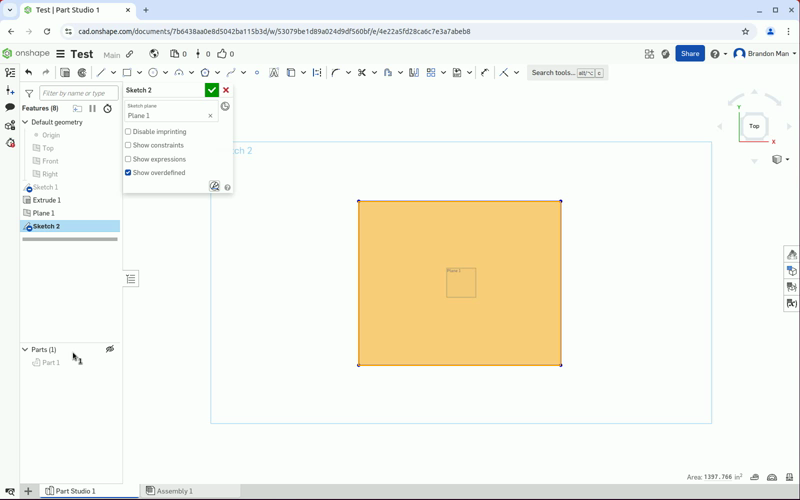
key(shift+e)
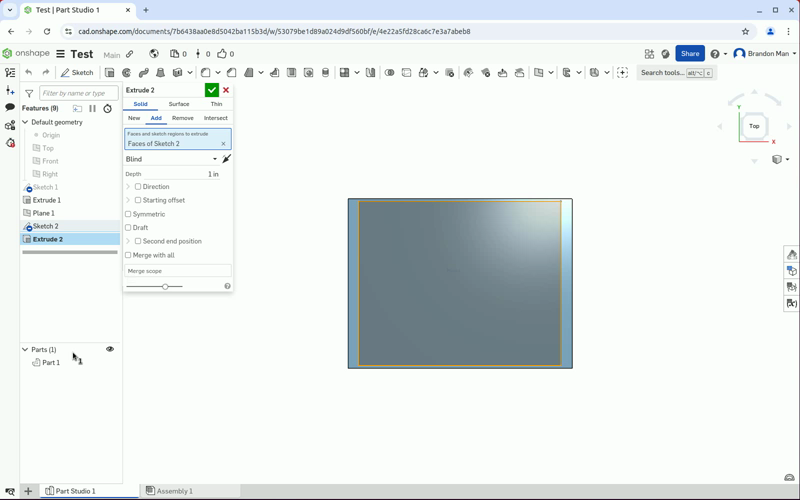
mouse_move(143, 106)
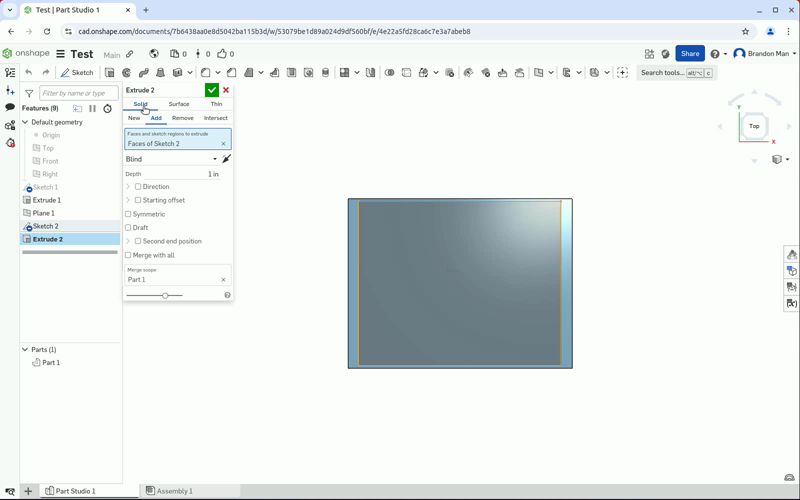
click(143, 106)
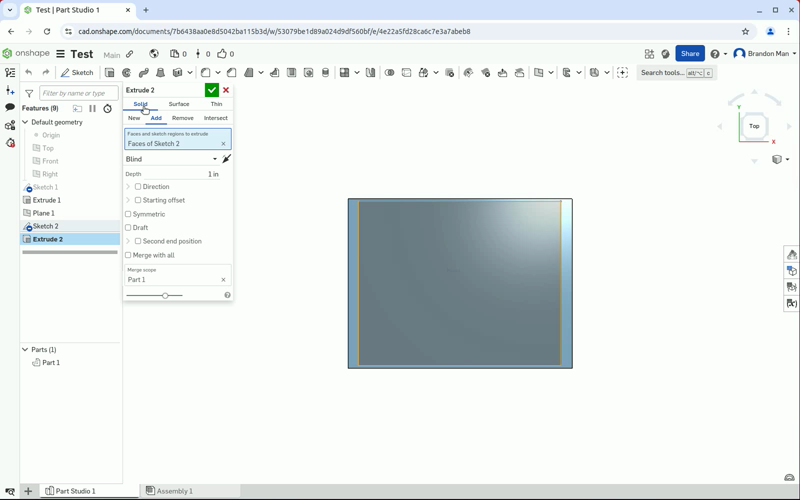
mouse_move(186, 120)
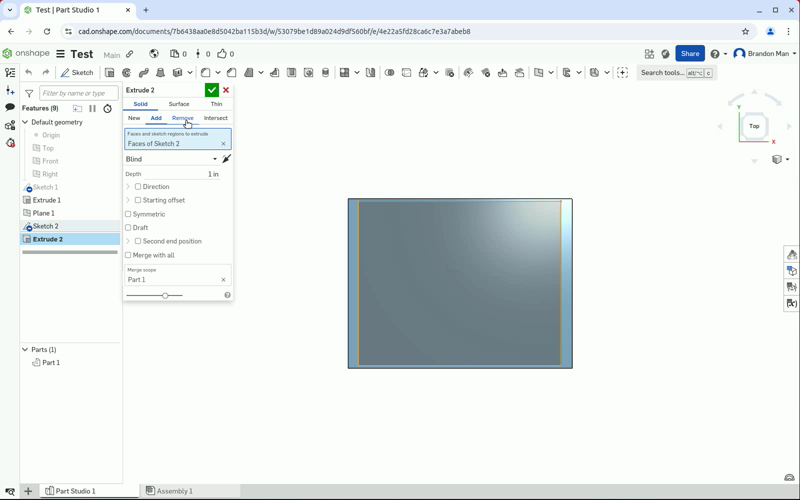
click(186, 120)
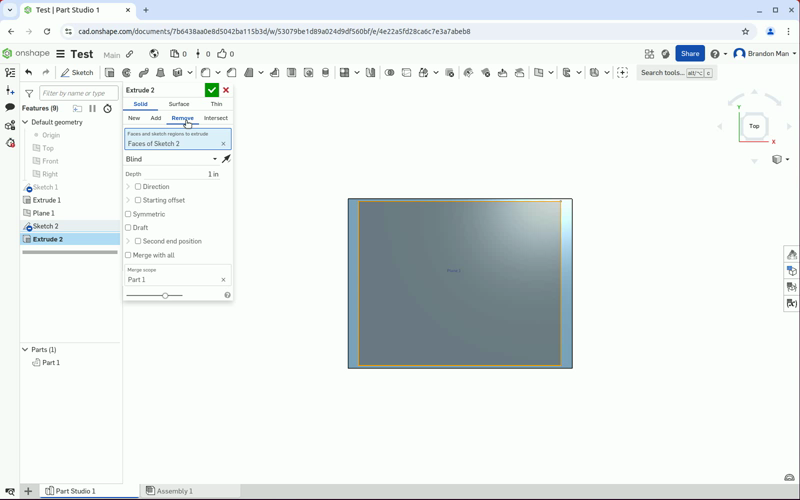
key(tab, 4)
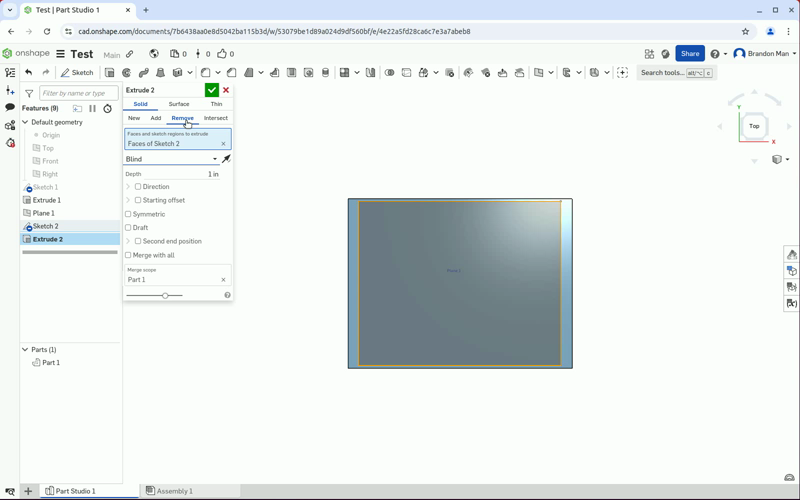
text(10.591)
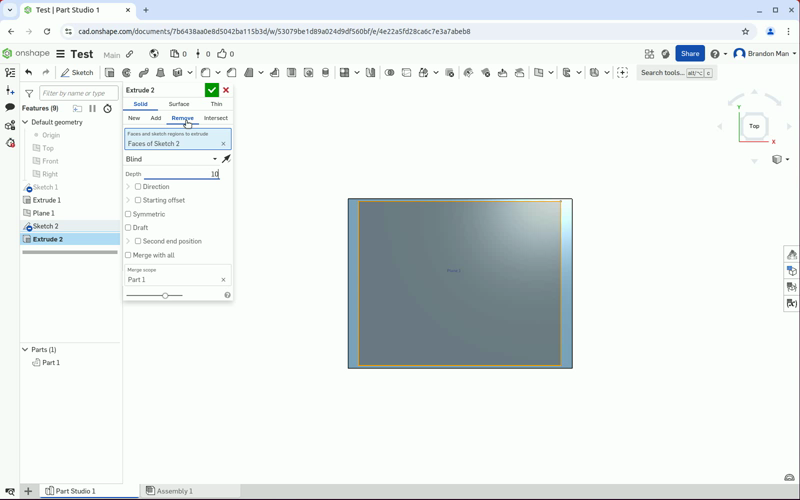
key(tab, 6)
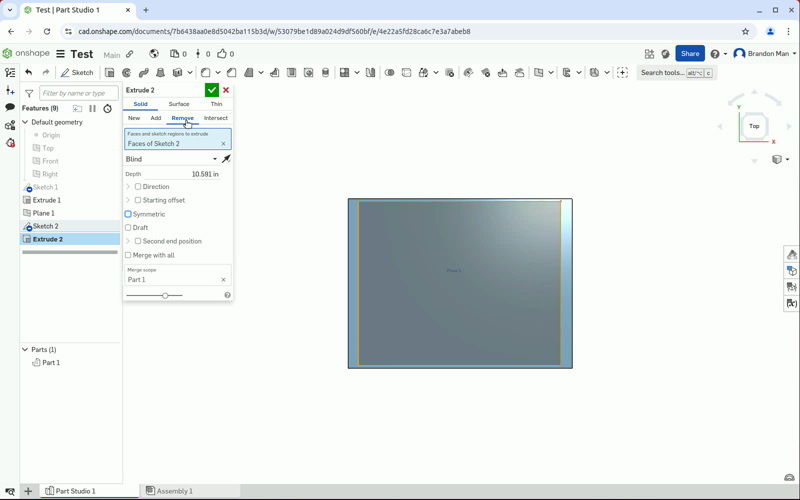
key(space)
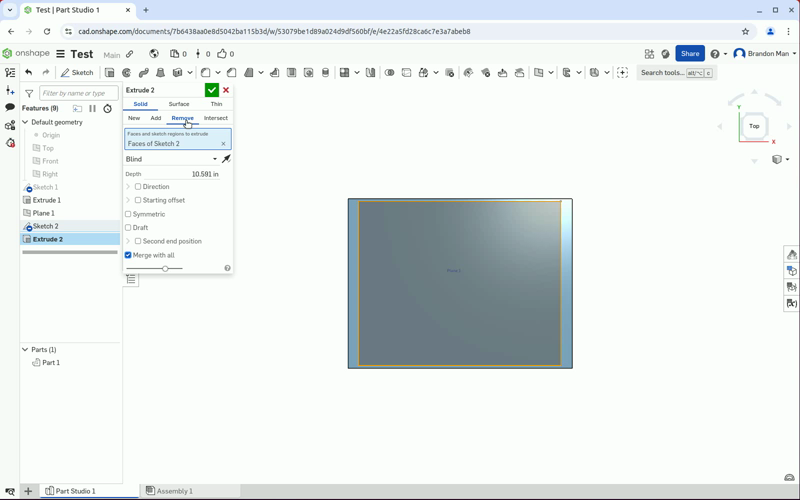
key(enter)
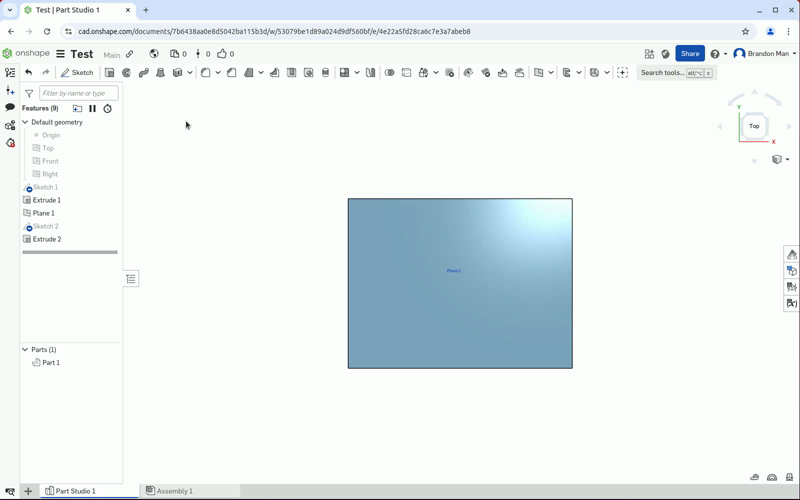
key(shift+h)
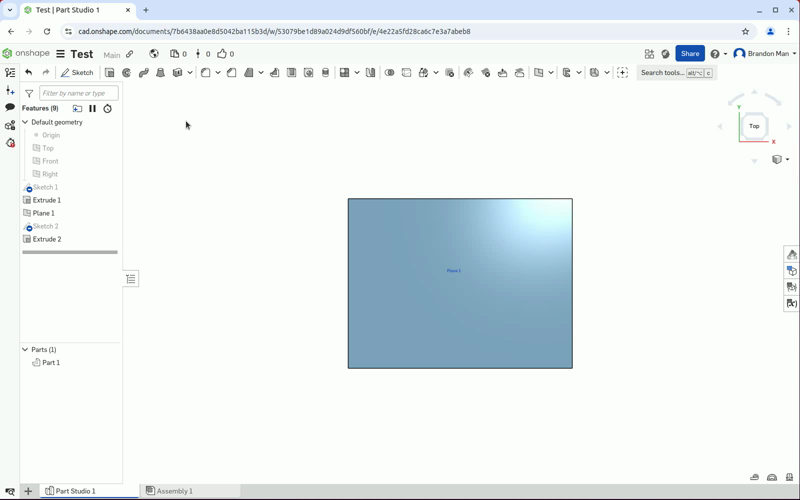
key(shift+h)
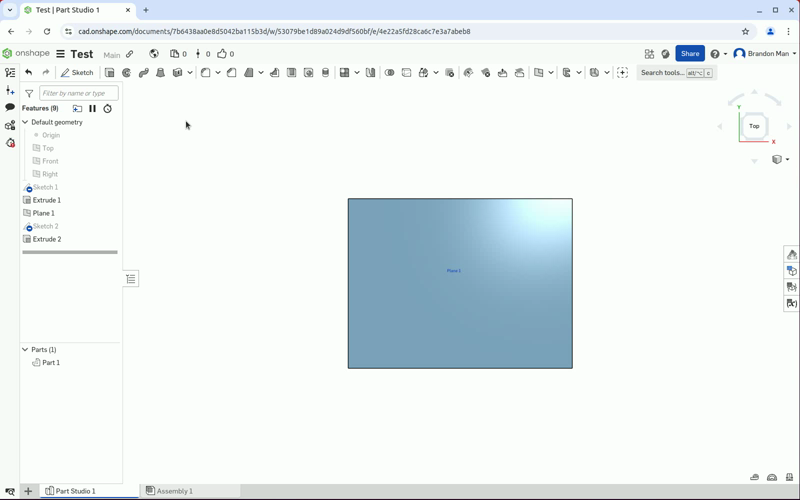
key(shift+7)
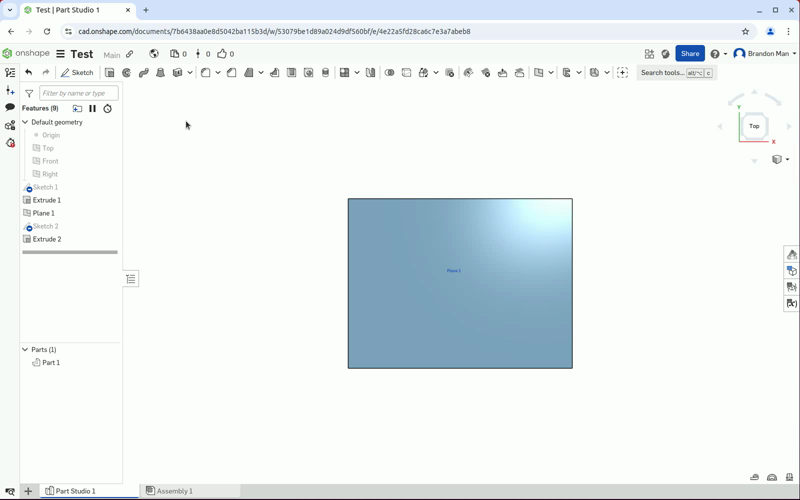
key(up, 3)
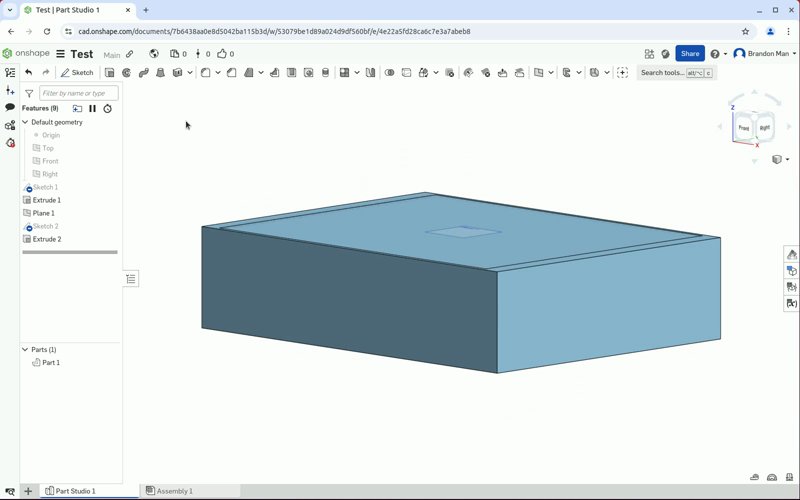
key(left, 3)
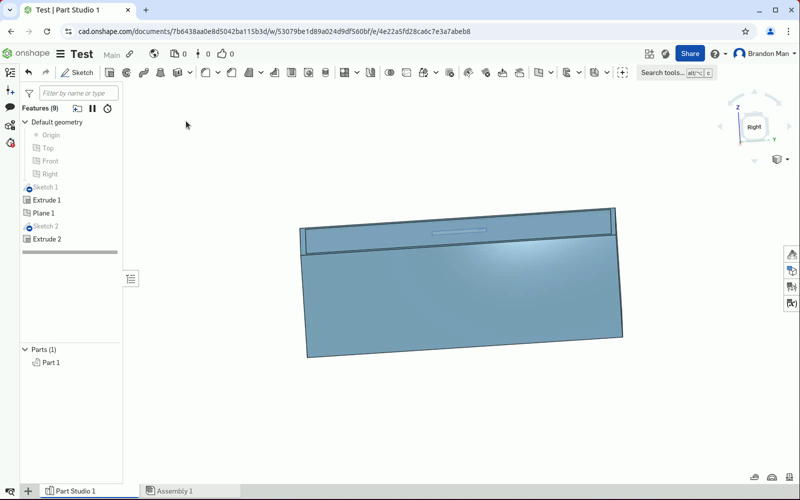
key(right, 3)
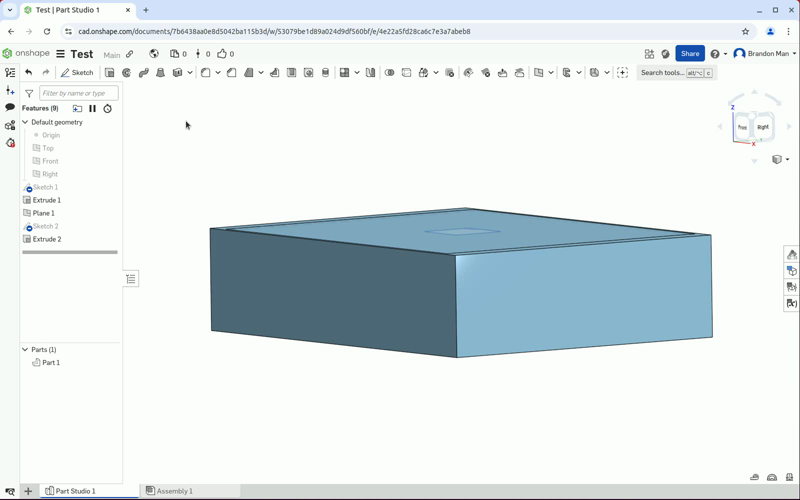
key(down, 3)
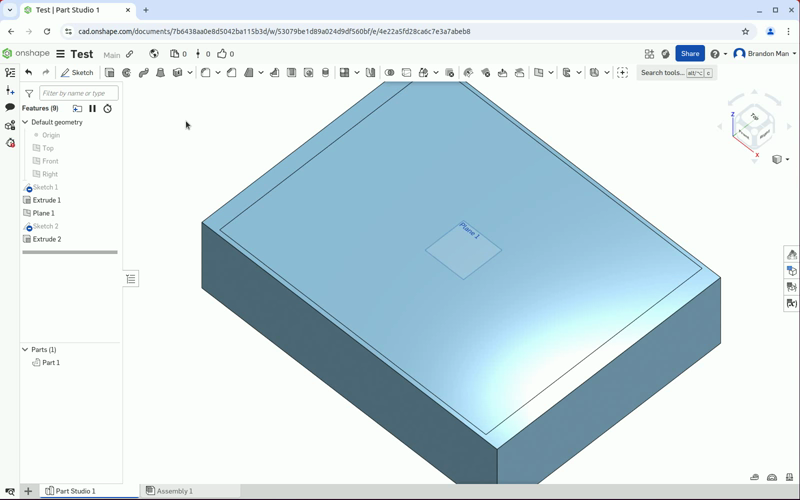
mouse_move(73, 189)
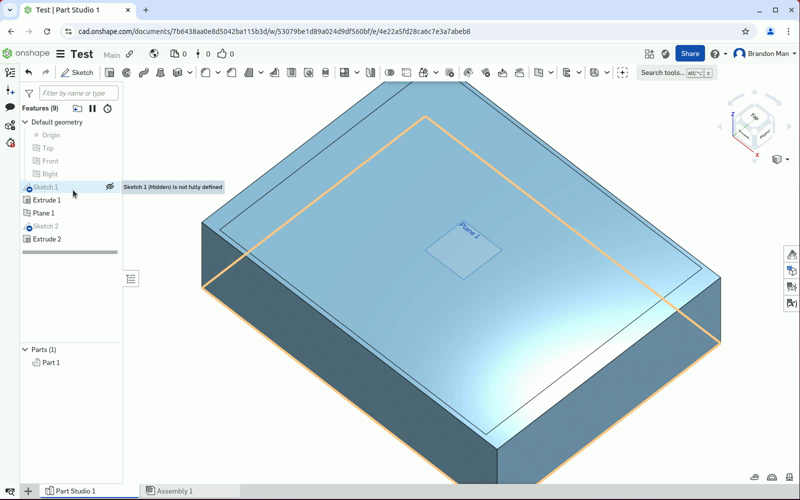
click(73, 189)